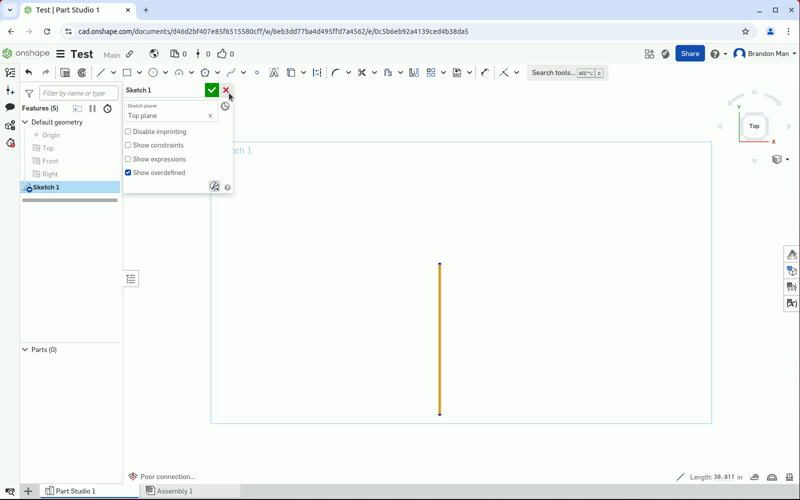
key(shift+h)
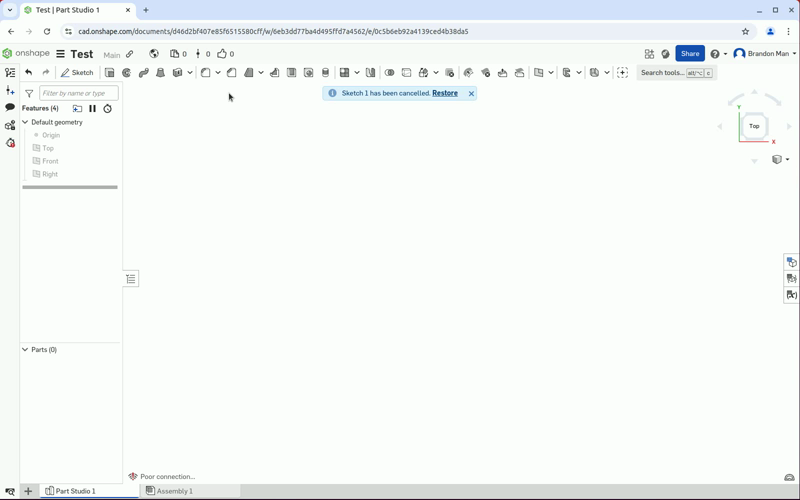
mouse_move(73, 352)
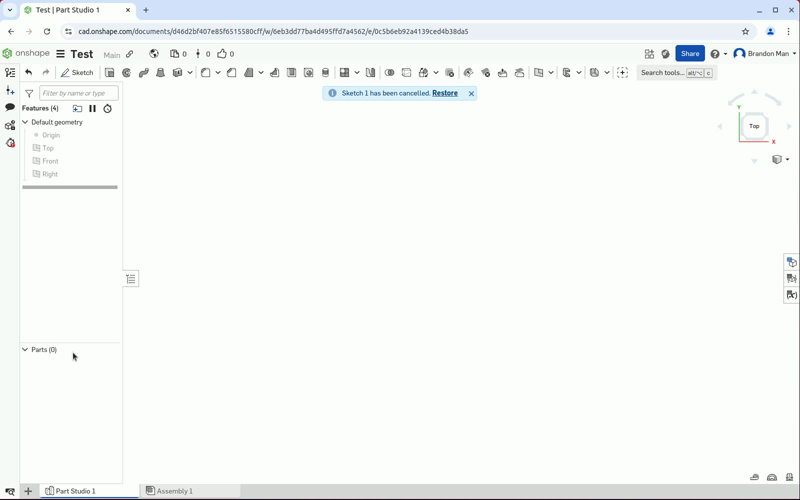
key(y)
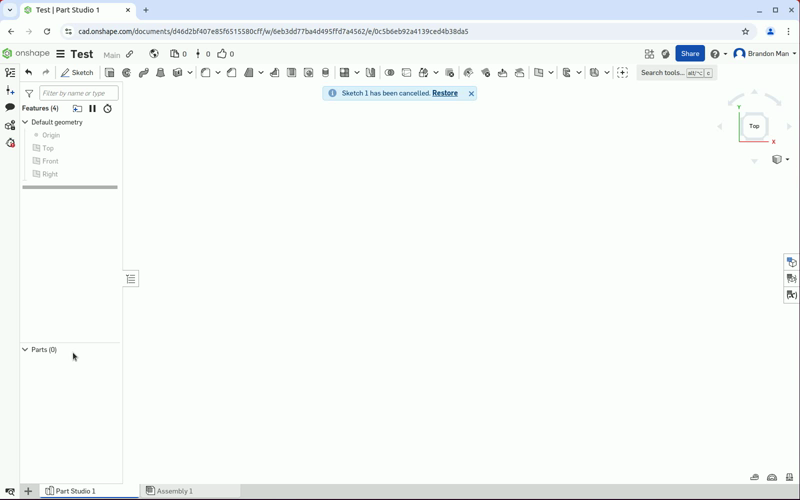
key(shift+p)
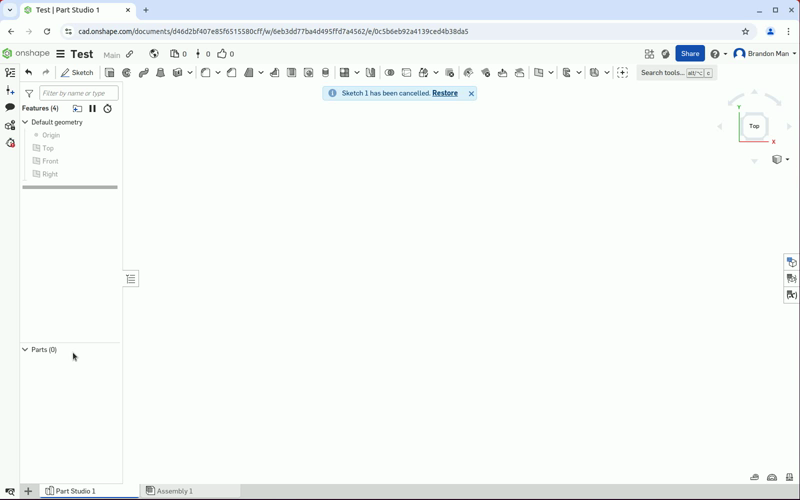
key(space)
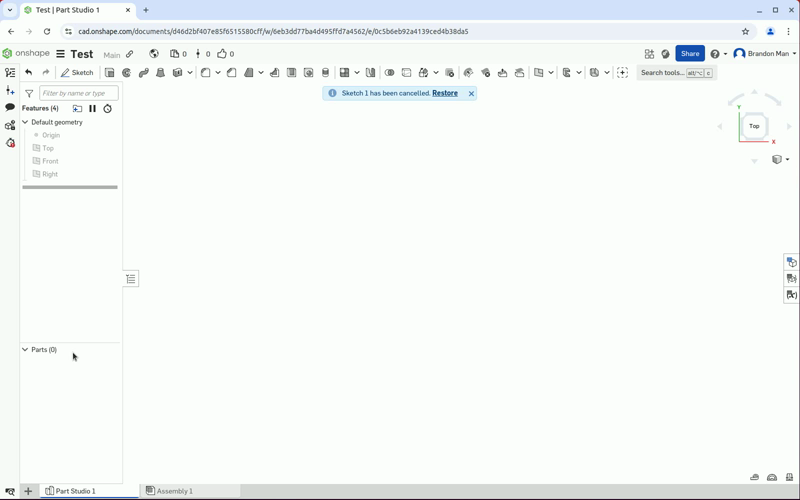
key_down(shift)
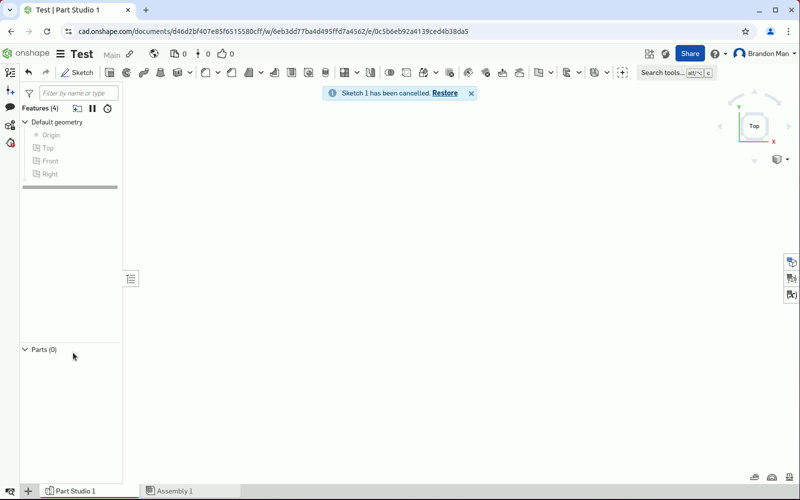
key(up)
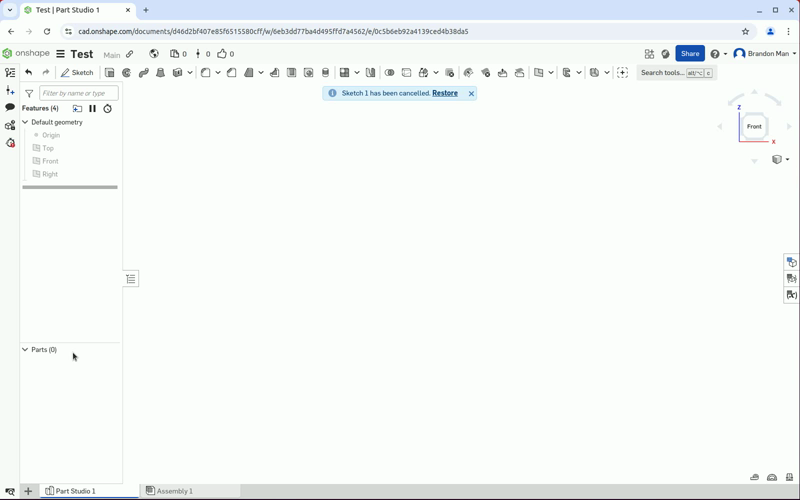
key_up(shift)
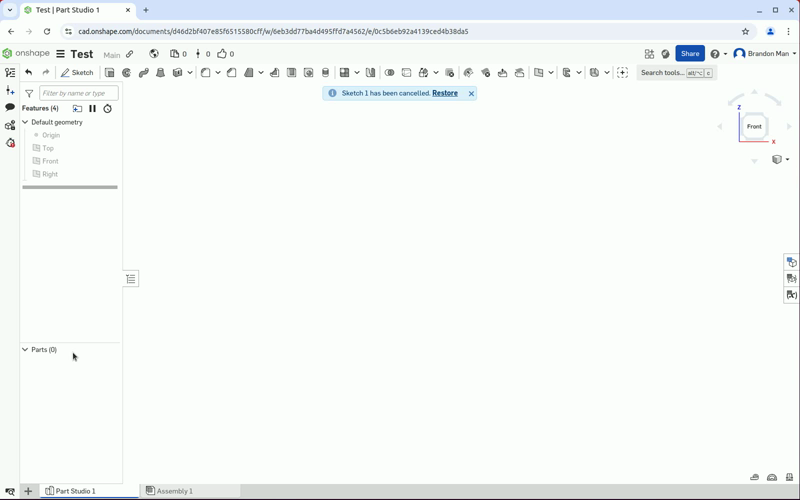
mouse_move(73, 352)
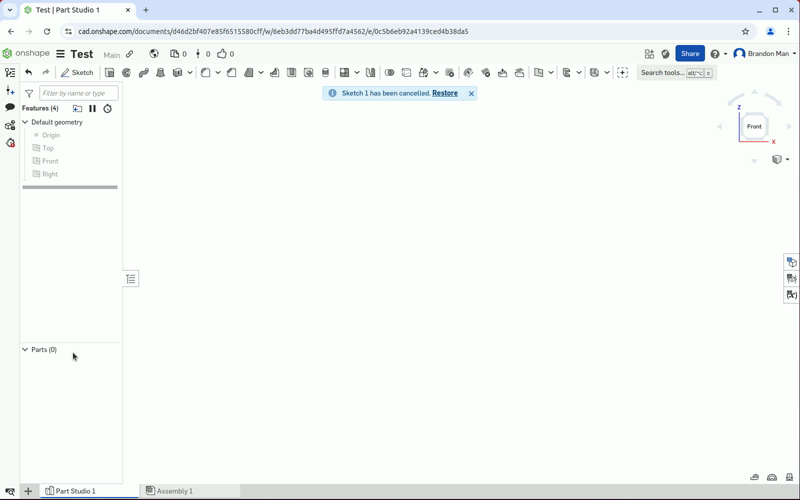
key(shift+y)
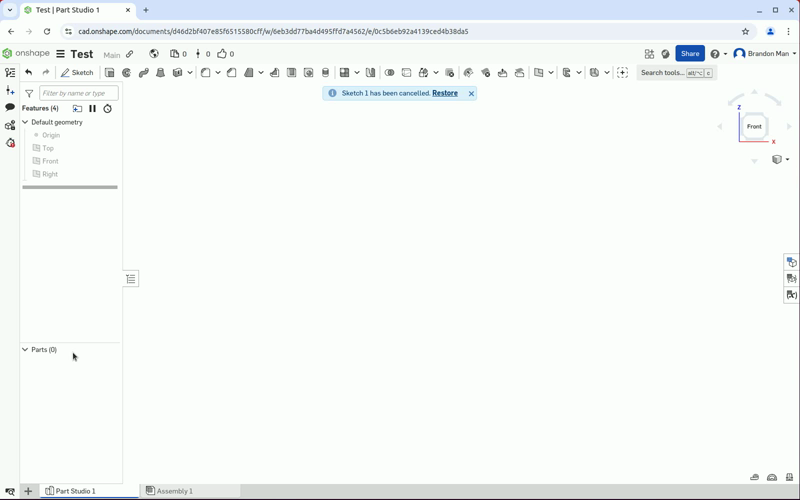
key(shift+s)
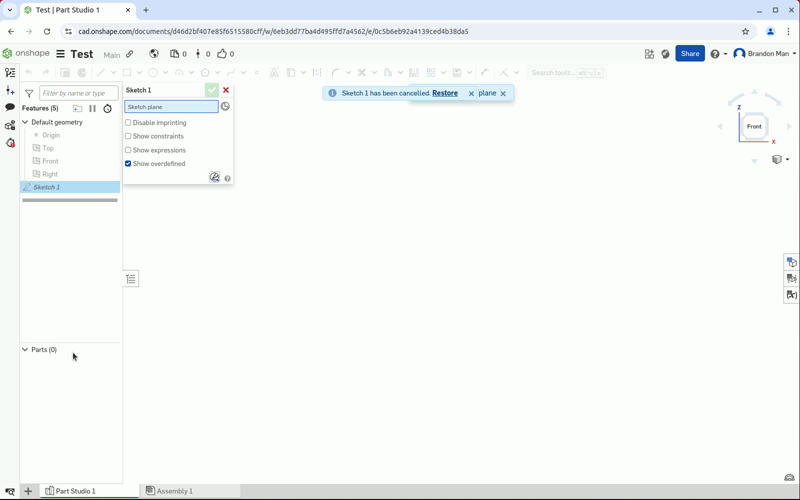
mouse_move(73, 163)
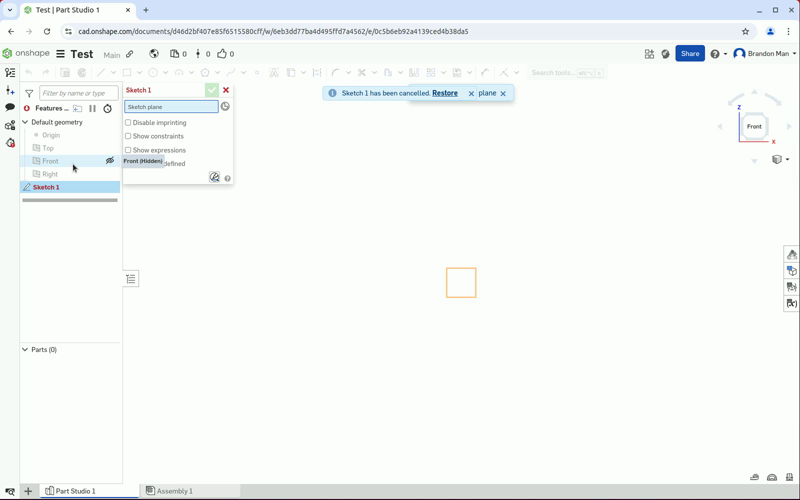
click(73, 163)
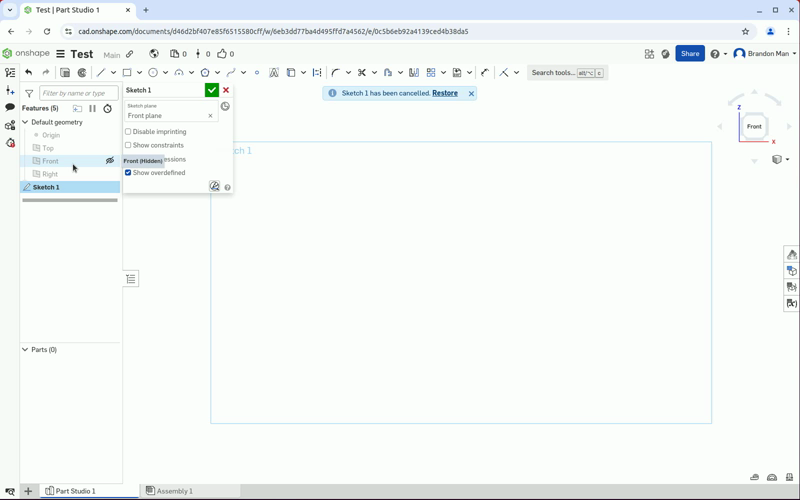
mouse_move(73, 352)
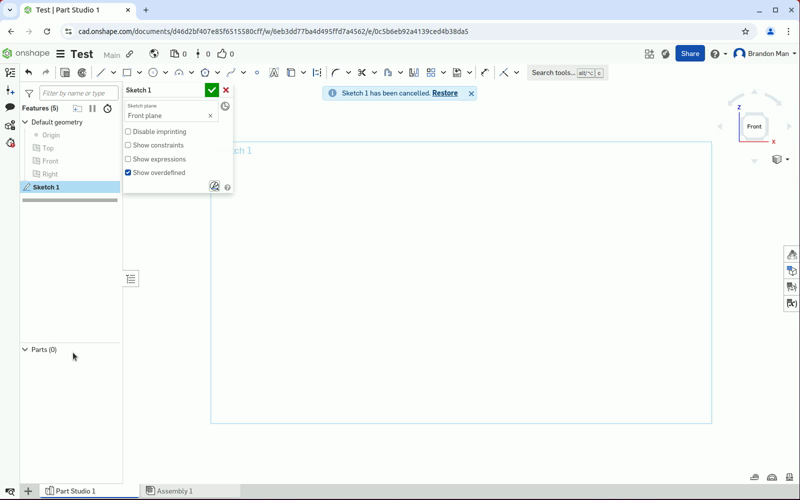
key(y)
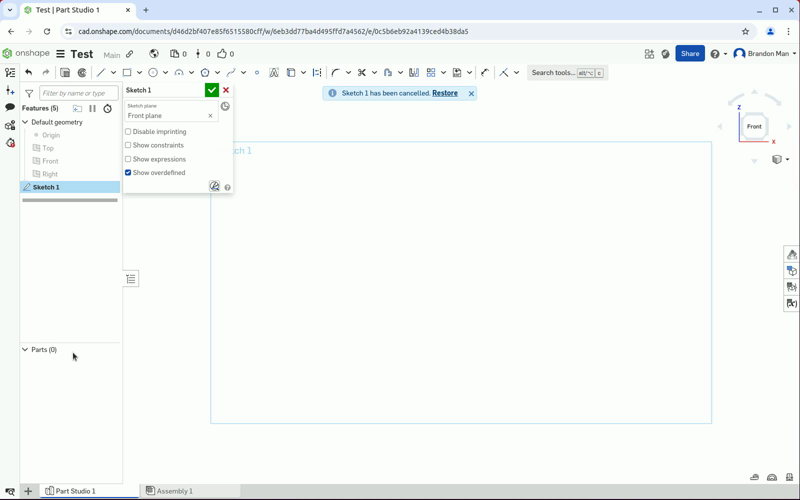
key(l)
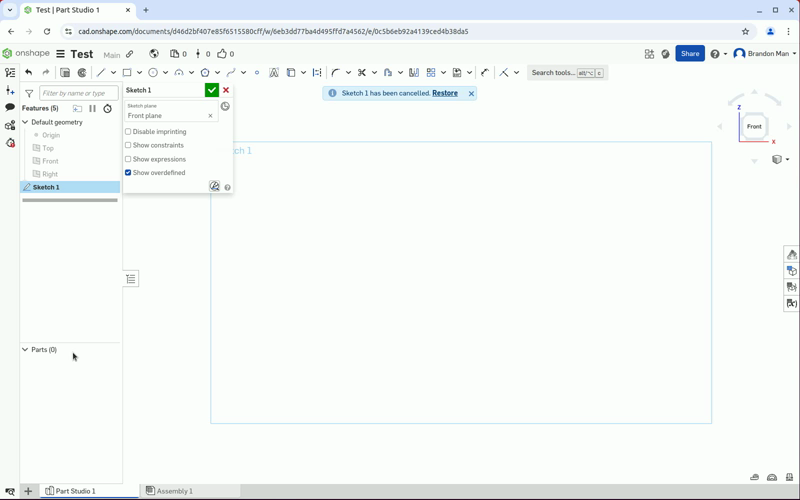
key_down(shift)
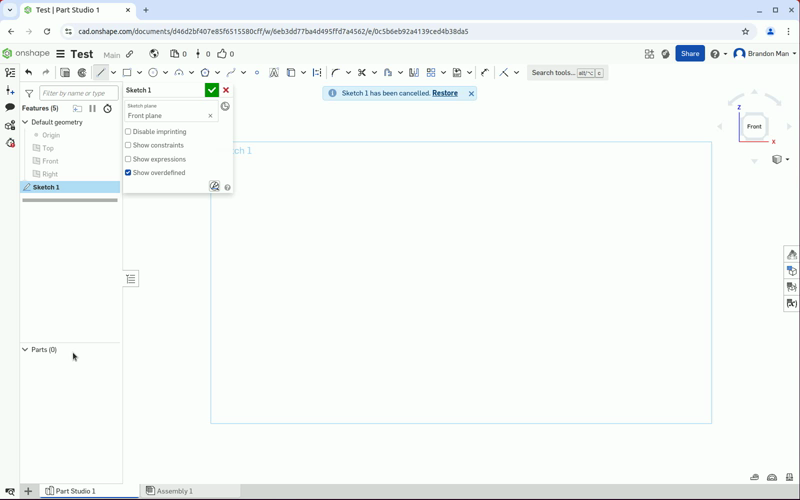
mouse_move(474, 380)
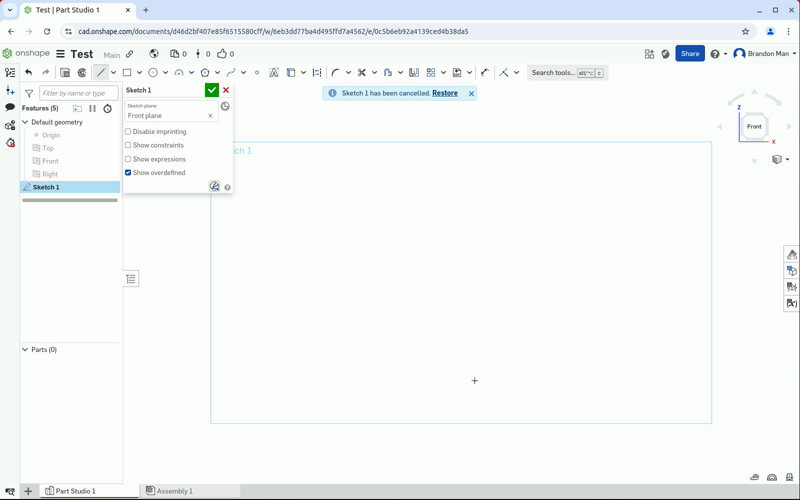
click(474, 380)
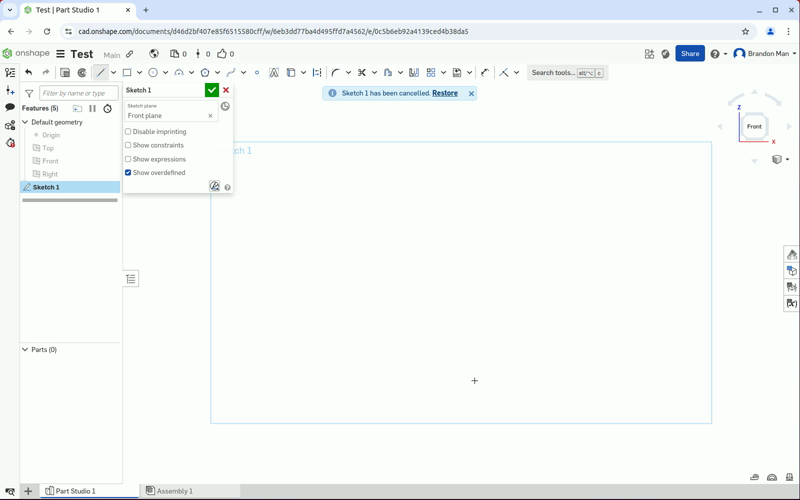
key_up(shift)
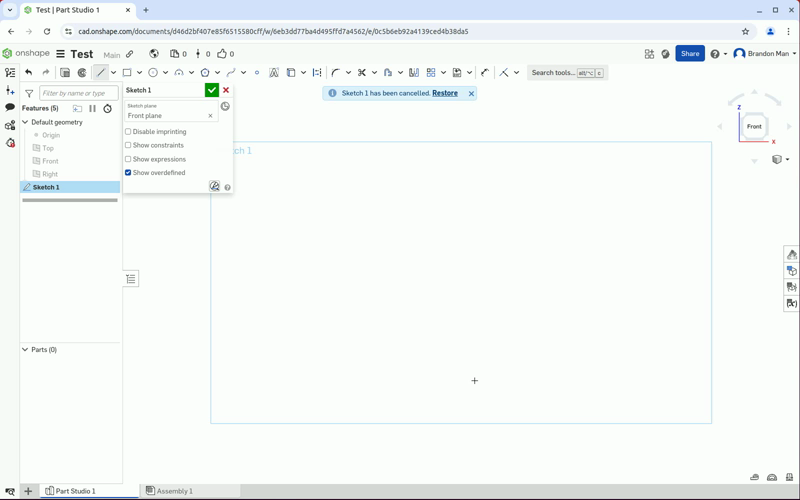
key_down(shift)
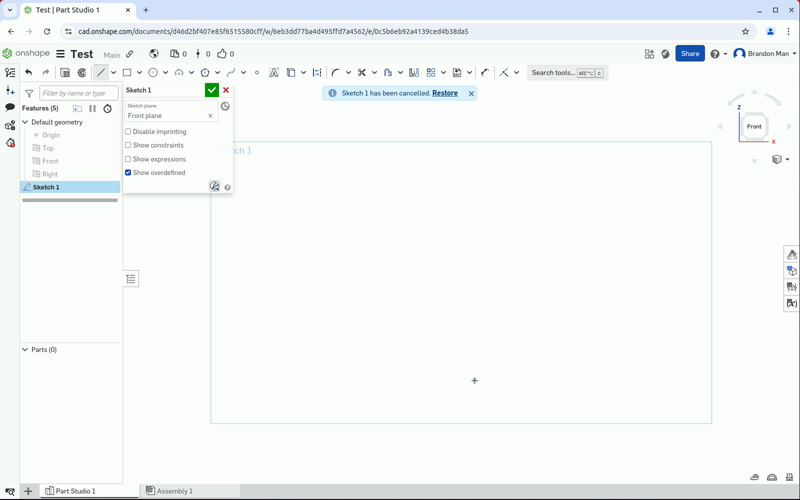
mouse_move(573, 380)
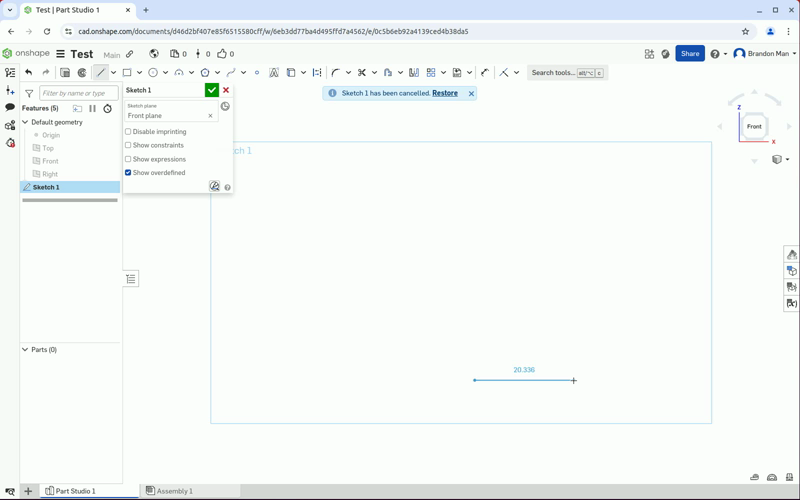
click(573, 380)
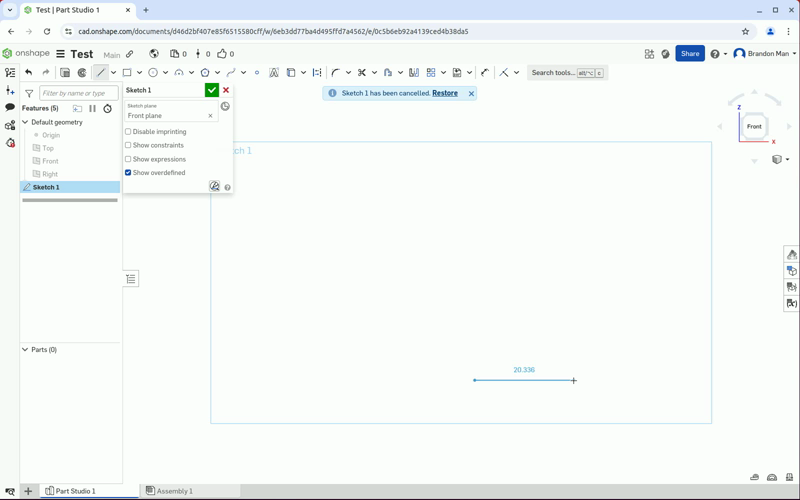
key_up(shift)
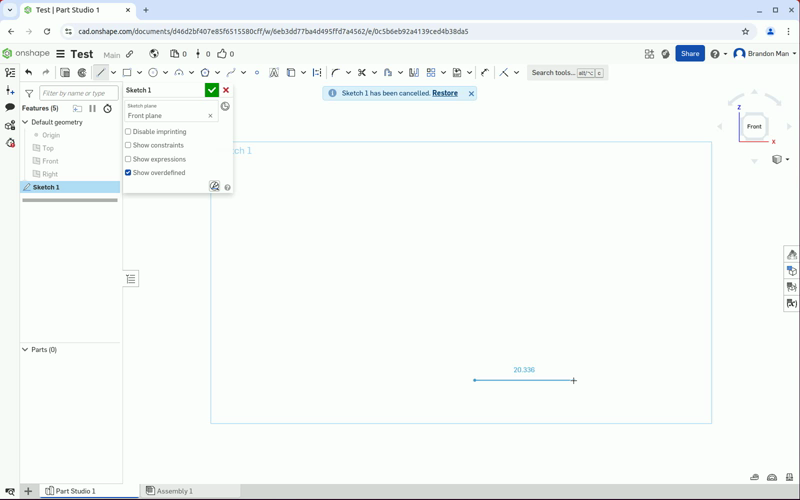
key(esc)
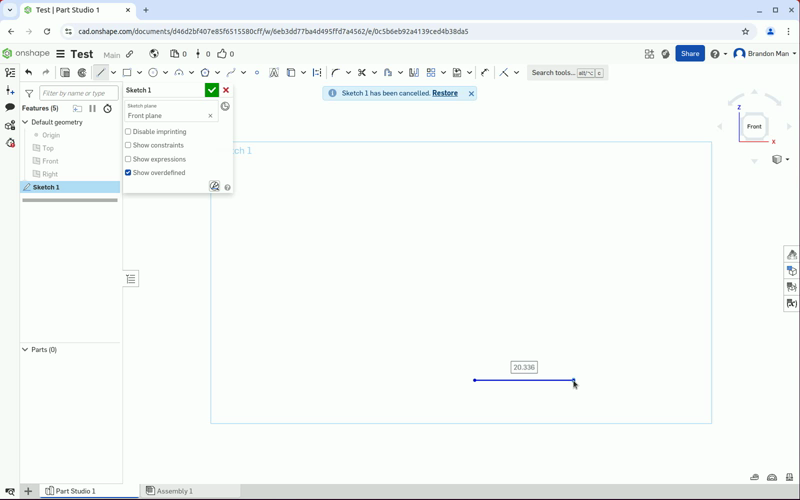
key(a)
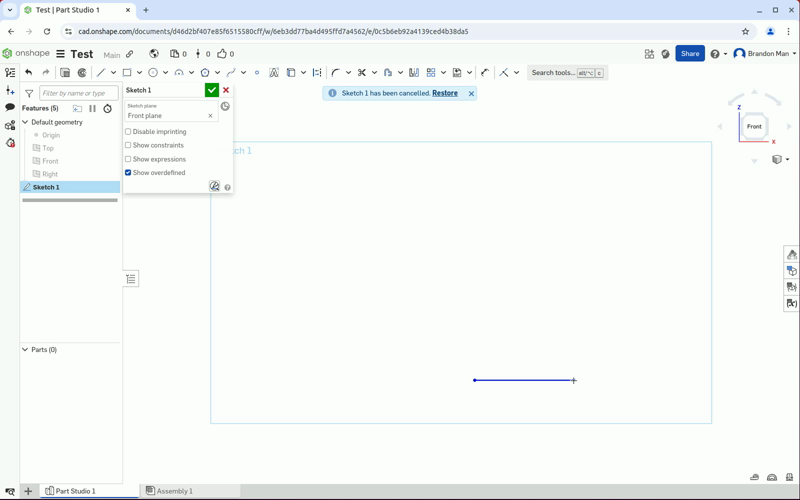
mouse_move(573, 380)
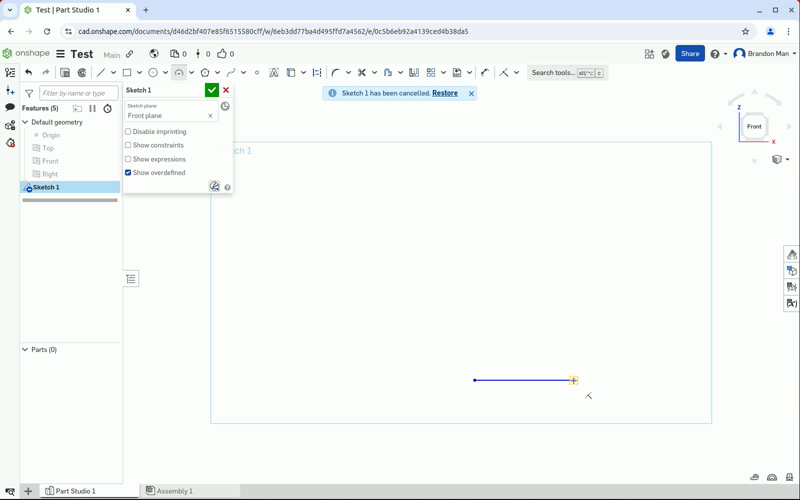
click(573, 380)
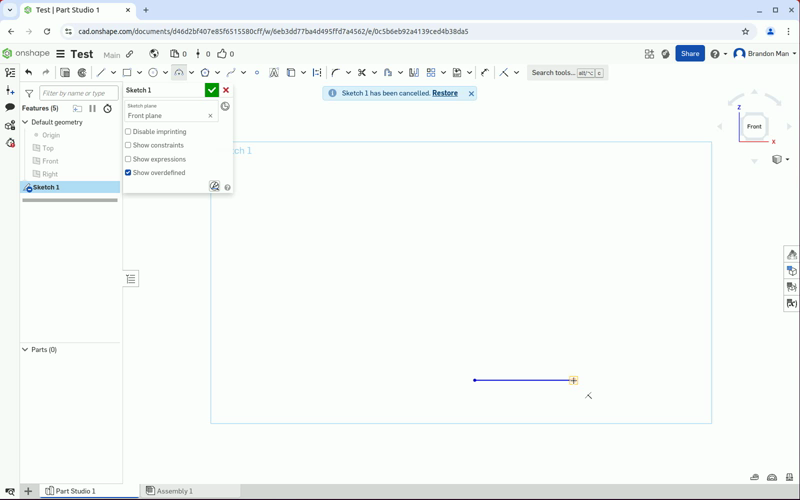
key_down(shift)
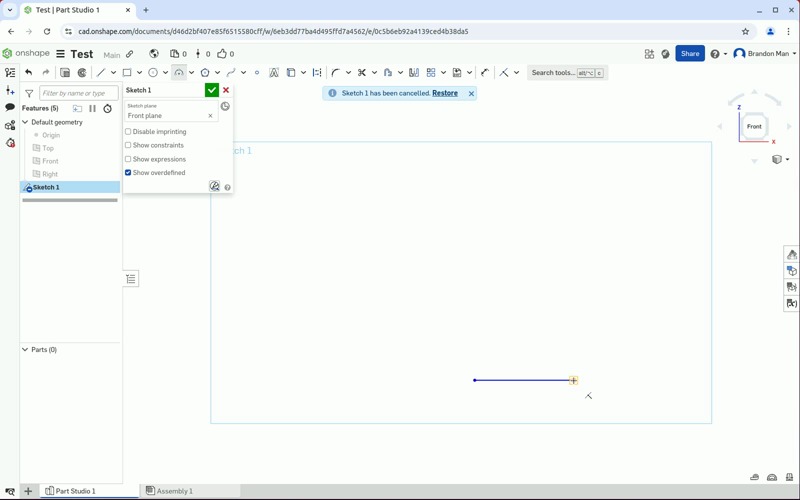
mouse_move(483, 283)
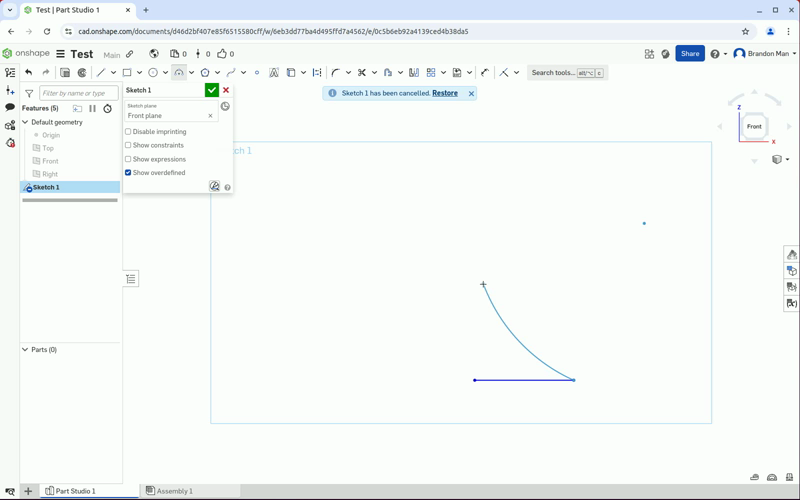
click(483, 283)
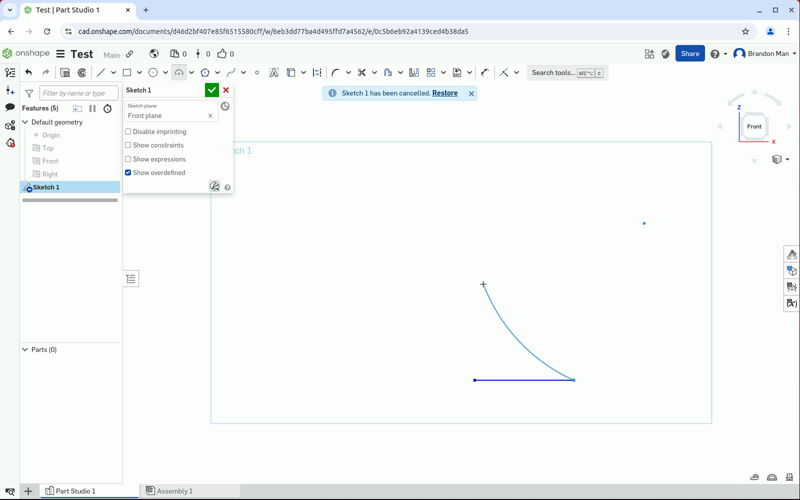
mouse_move(516, 343)
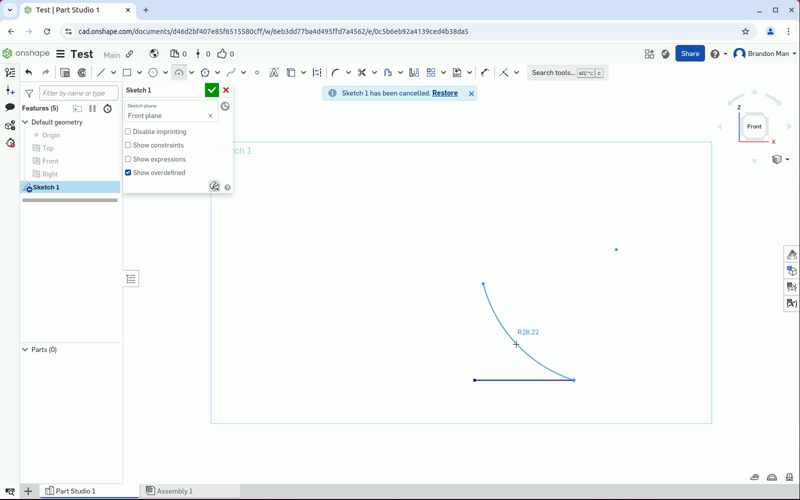
click(516, 343)
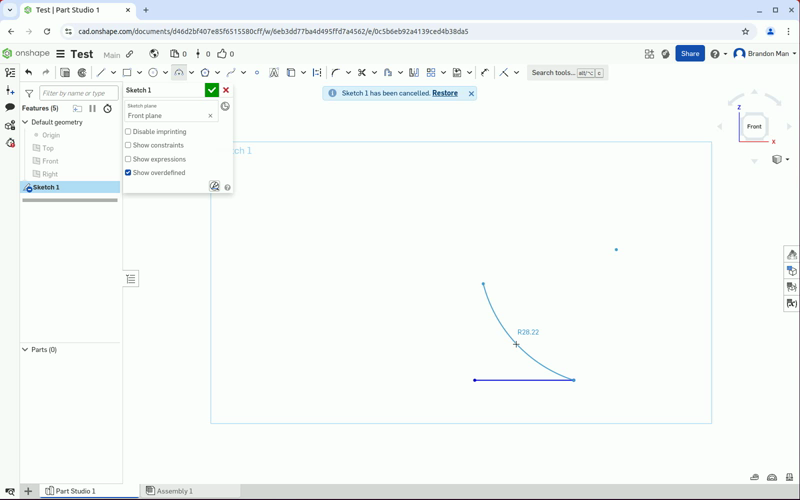
key_up(shift)
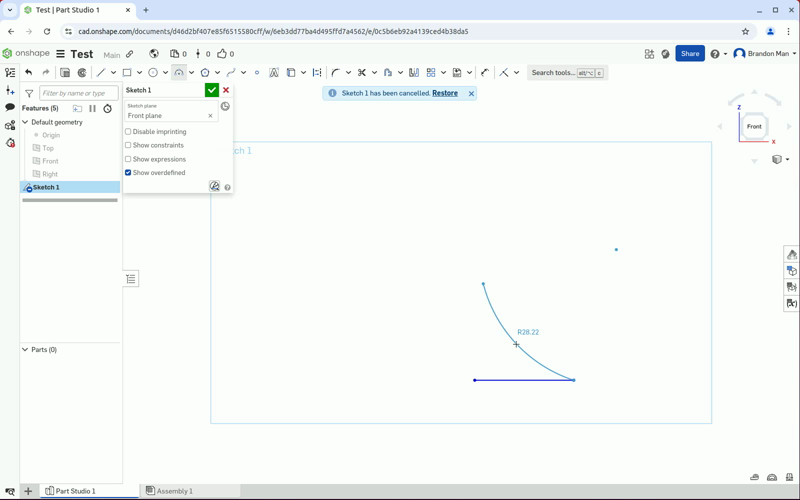
key(esc)
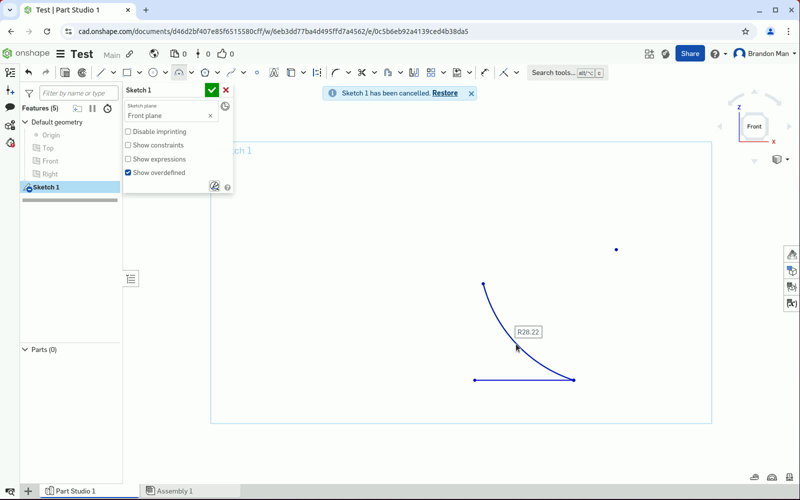
key(l)
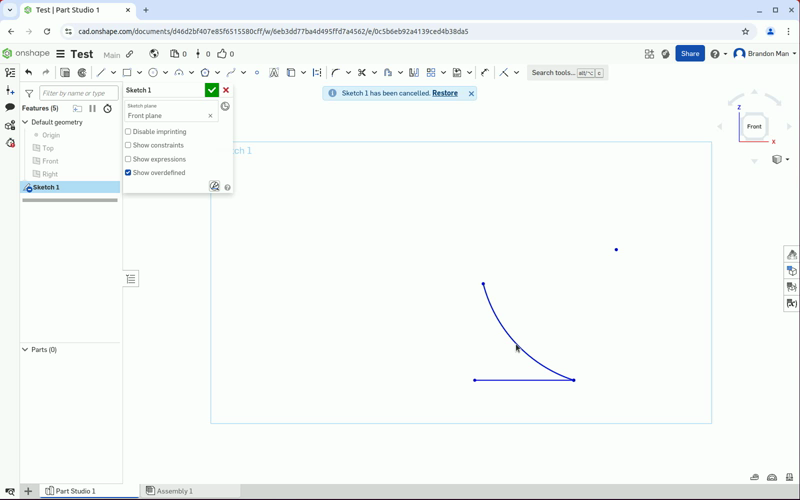
mouse_move(483, 283)
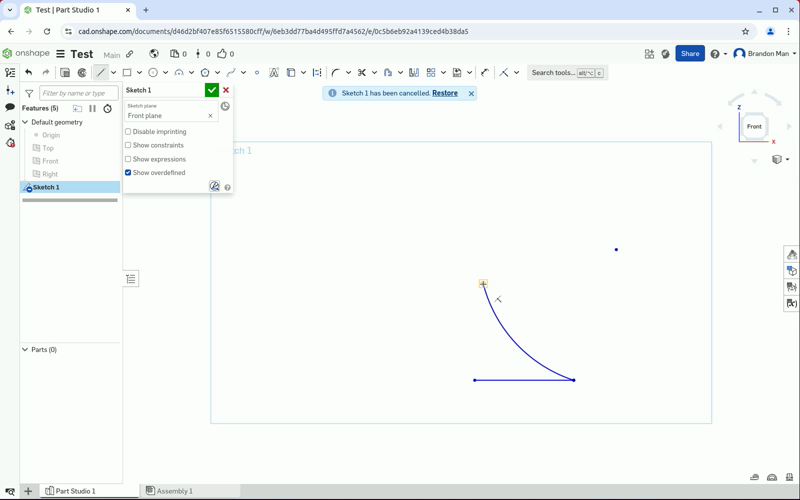
click(483, 283)
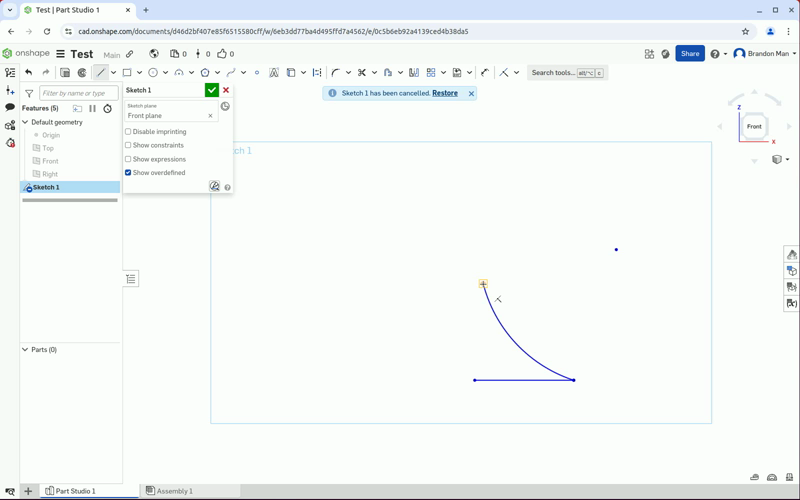
key_down(shift)
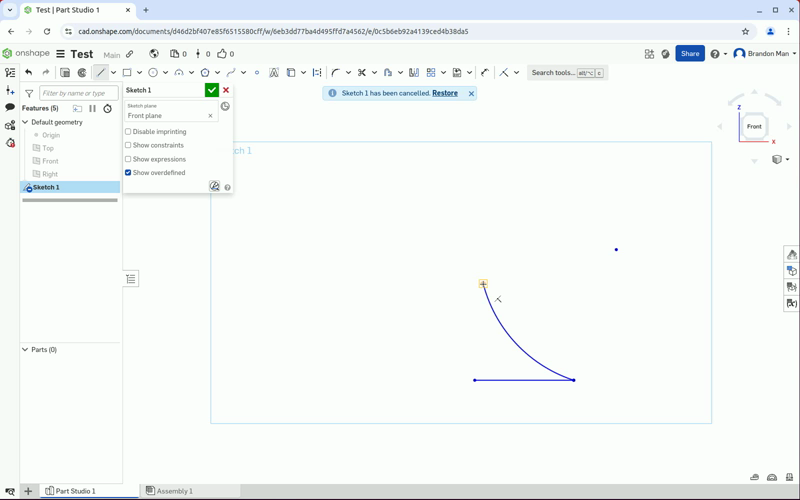
mouse_move(513, 283)
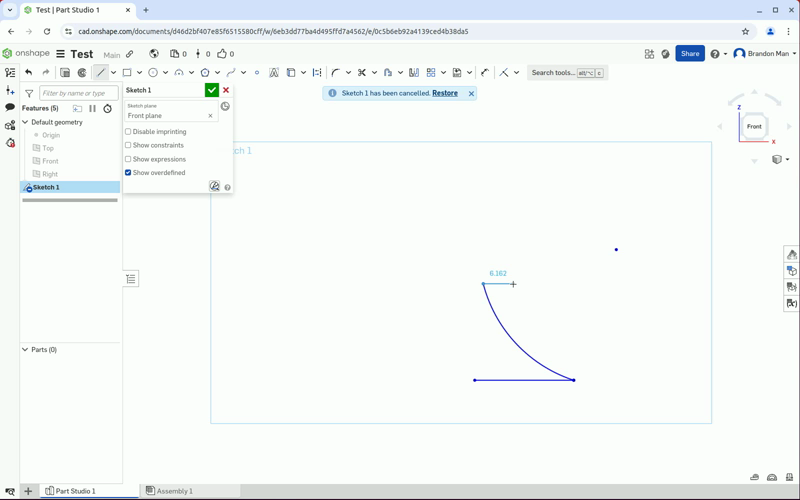
mouse_move(474, 283)
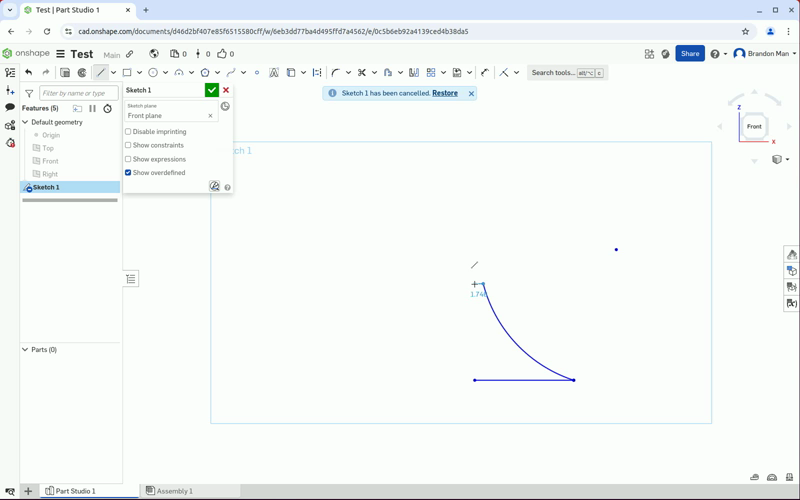
click(474, 283)
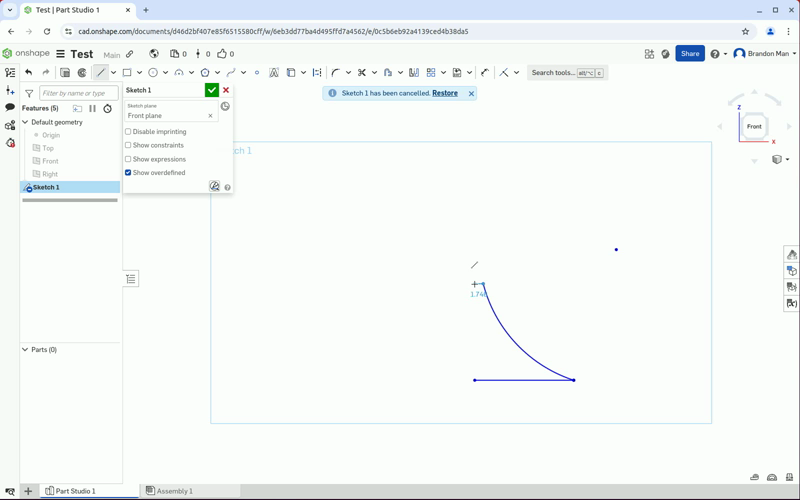
key_up(shift)
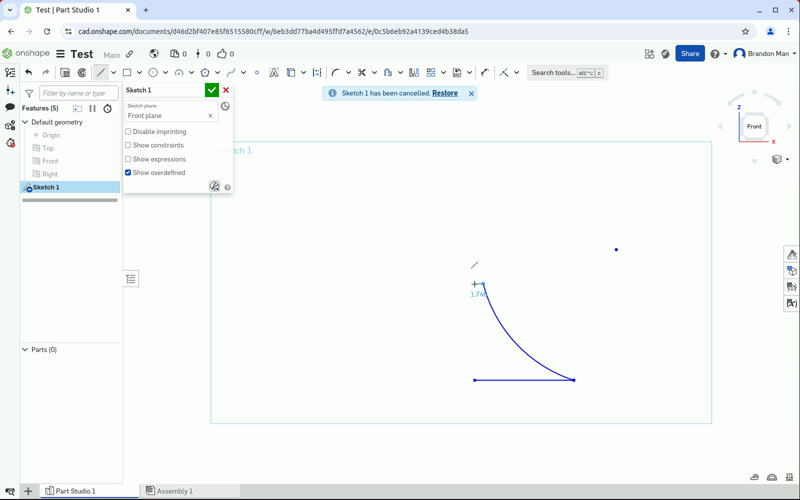
key(esc)
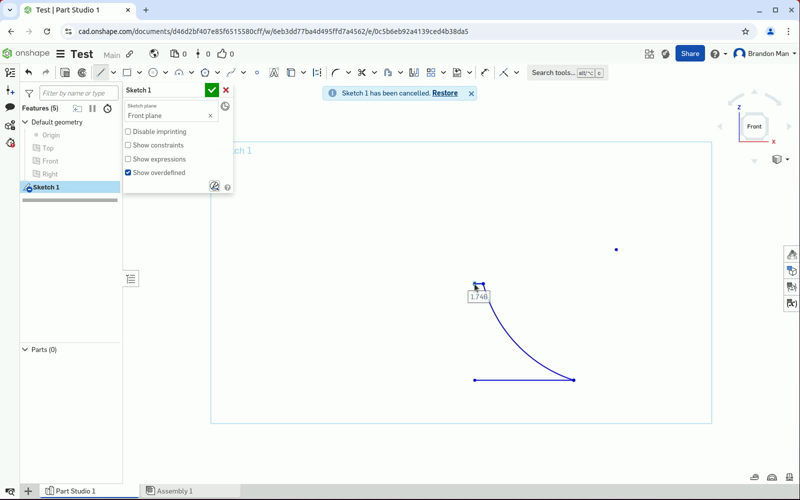
key(a)
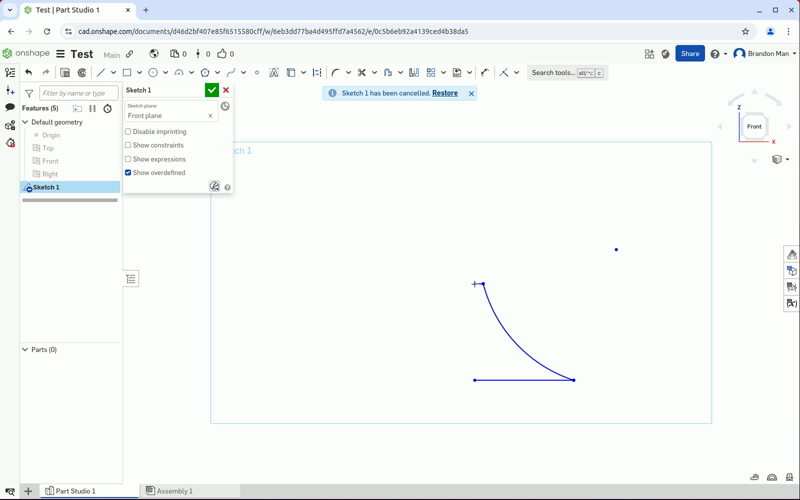
mouse_move(474, 283)
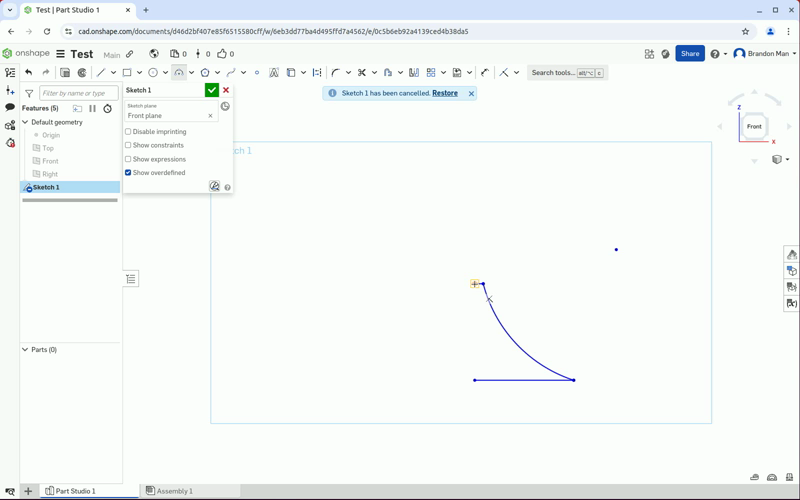
click(474, 283)
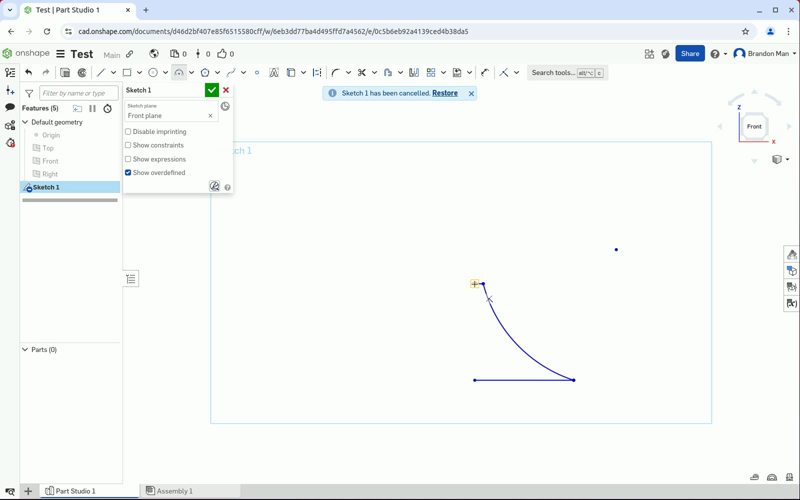
mouse_move(474, 380)
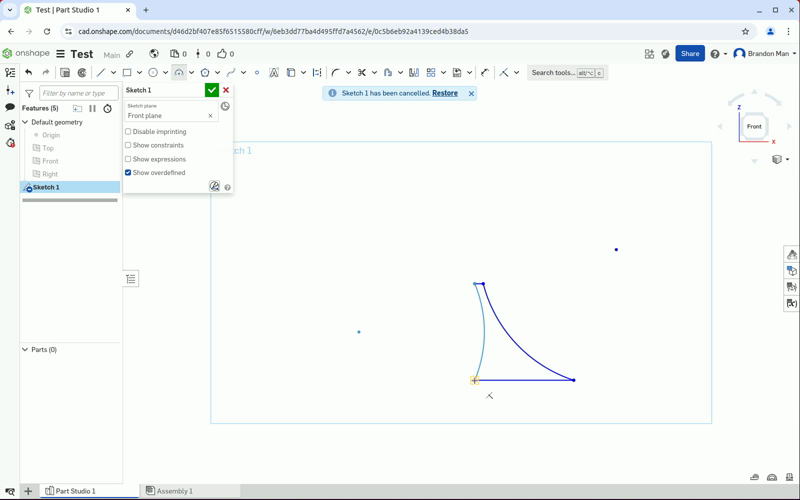
click(474, 380)
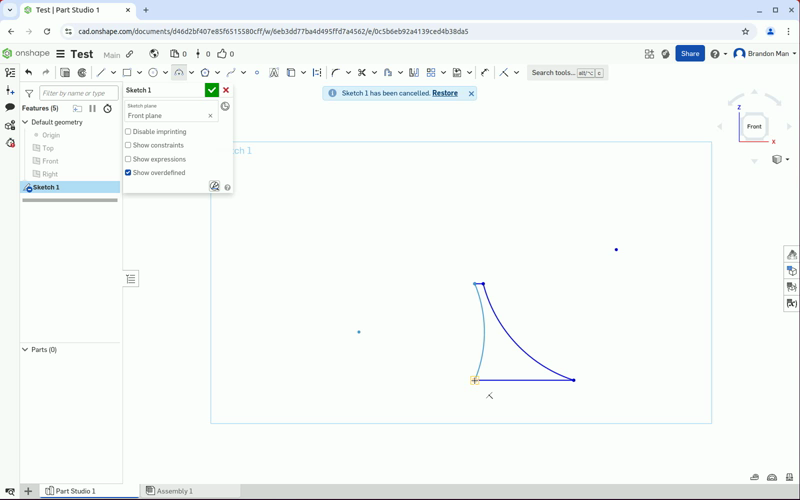
key_down(shift)
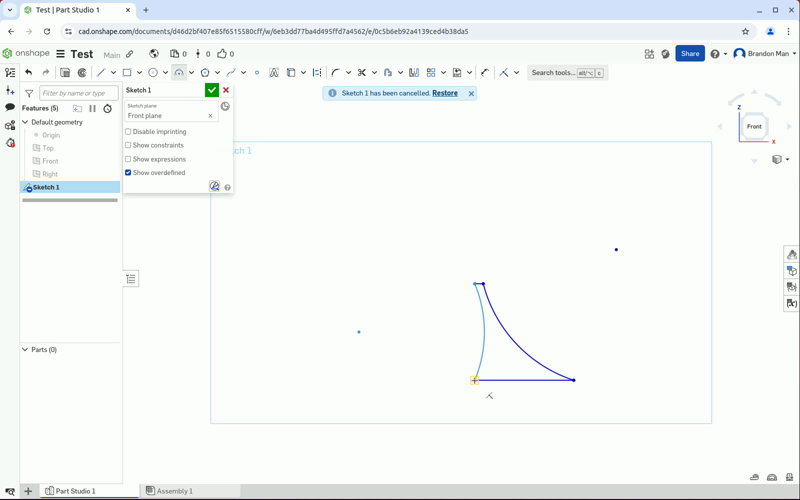
mouse_move(461, 331)
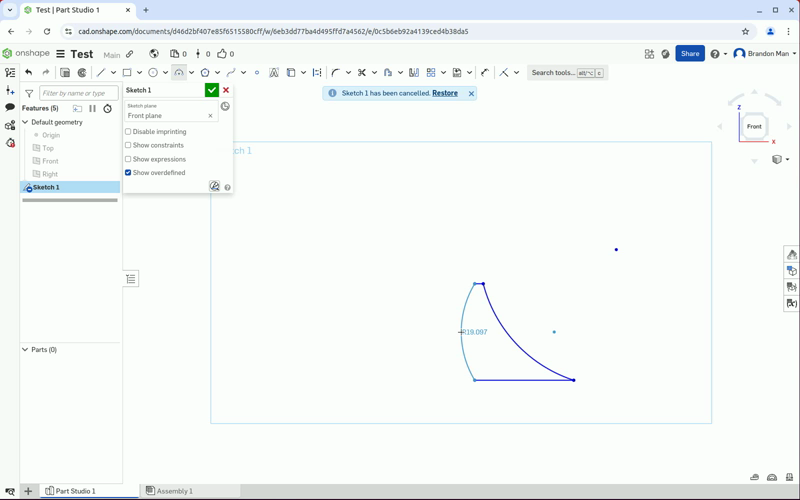
click(461, 331)
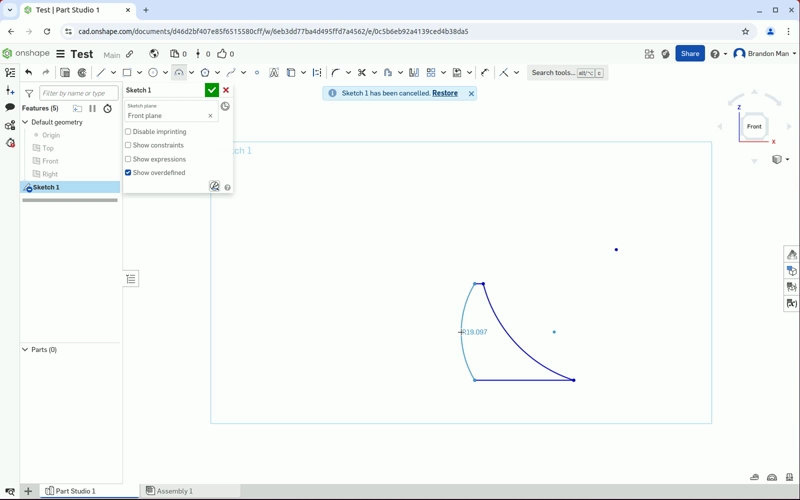
key_up(shift)
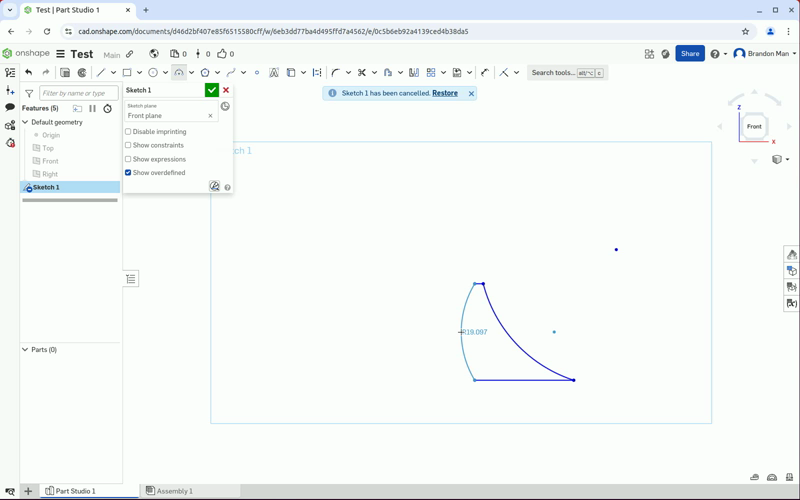
key(esc)
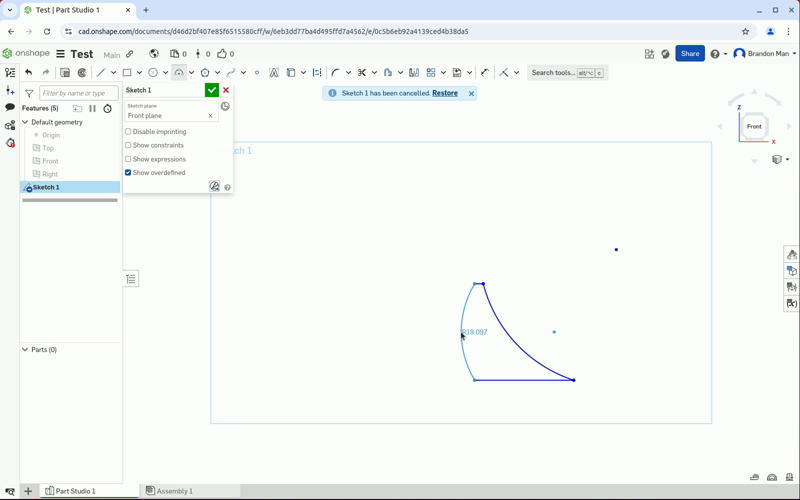
mouse_move(478, 368)
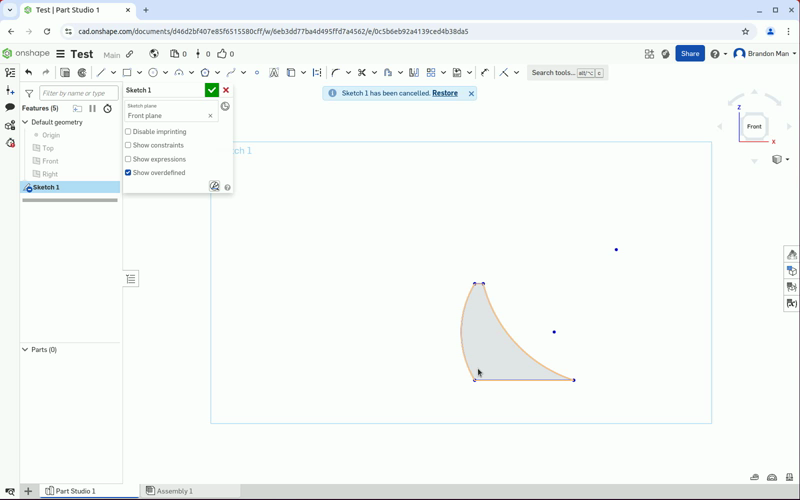
click(478, 368)
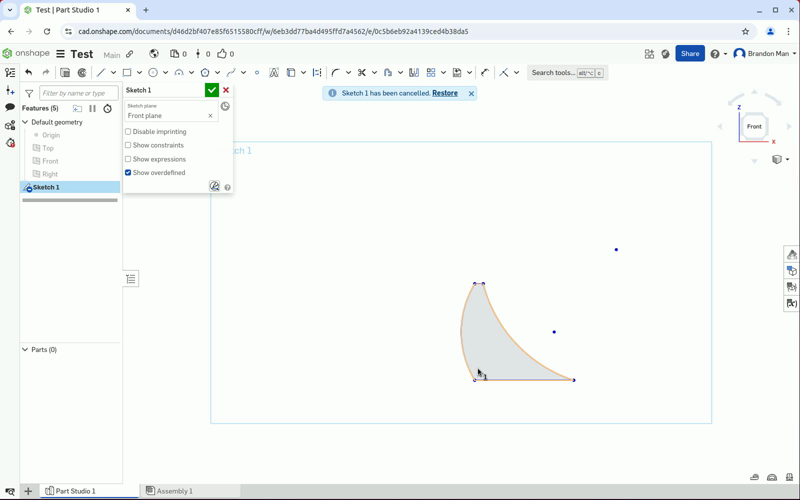
mouse_move(73, 352)
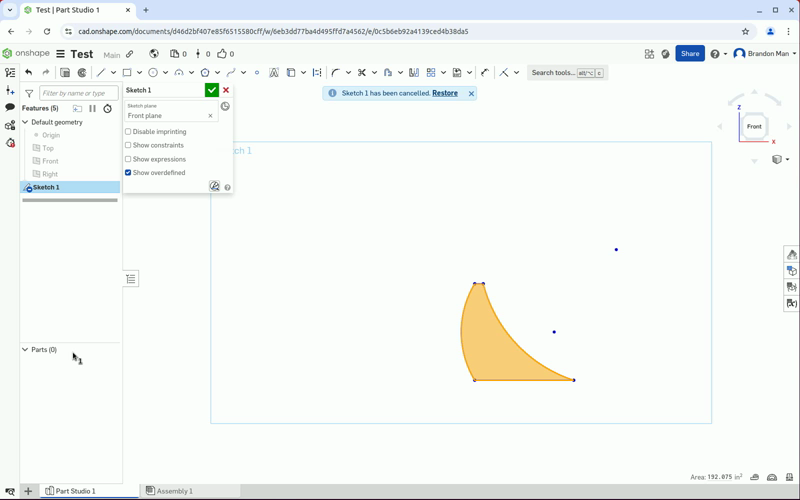
key(shift+y)
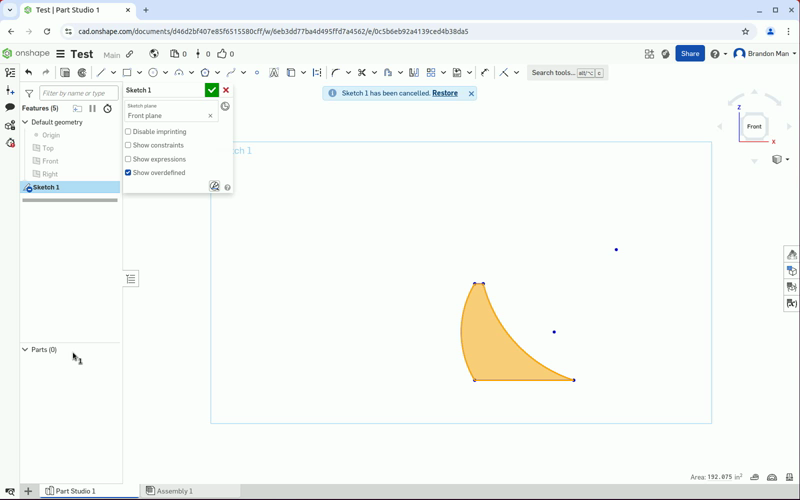
key(shift+e)
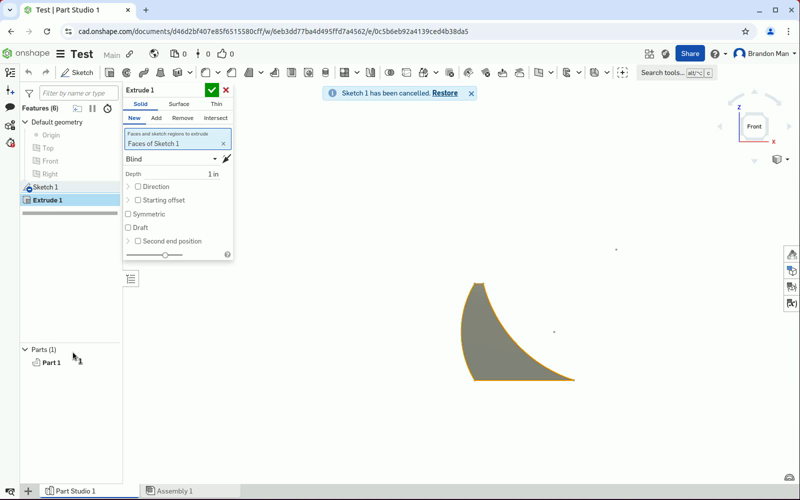
mouse_move(143, 106)
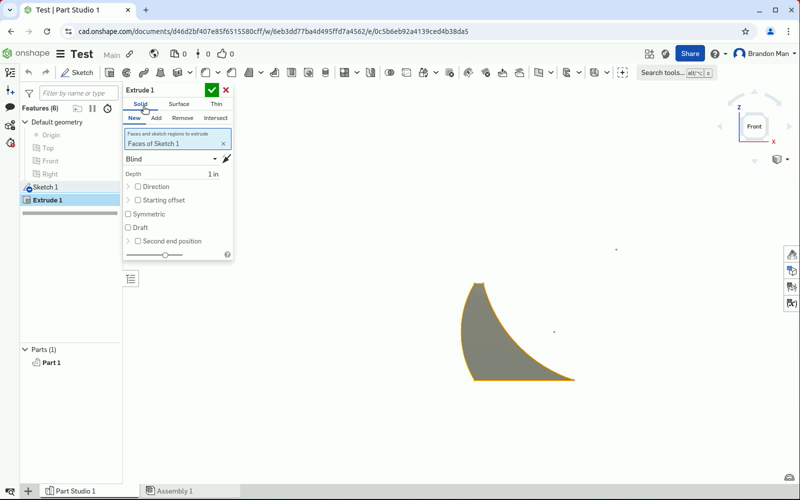
click(143, 106)
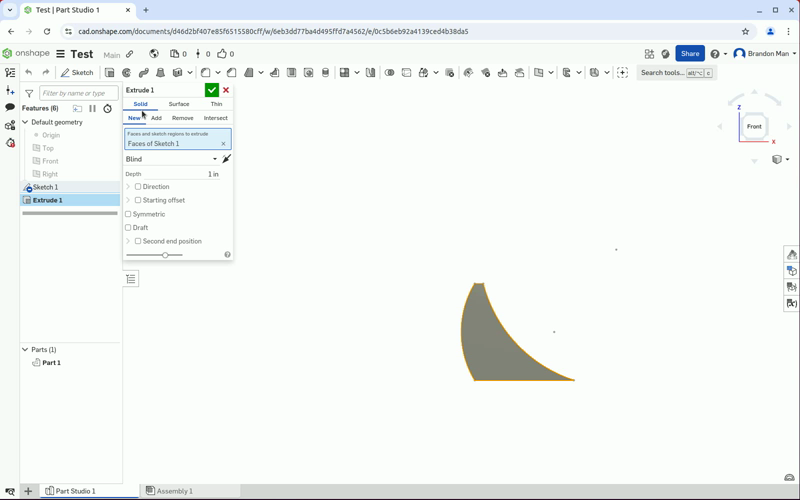
mouse_move(137, 120)
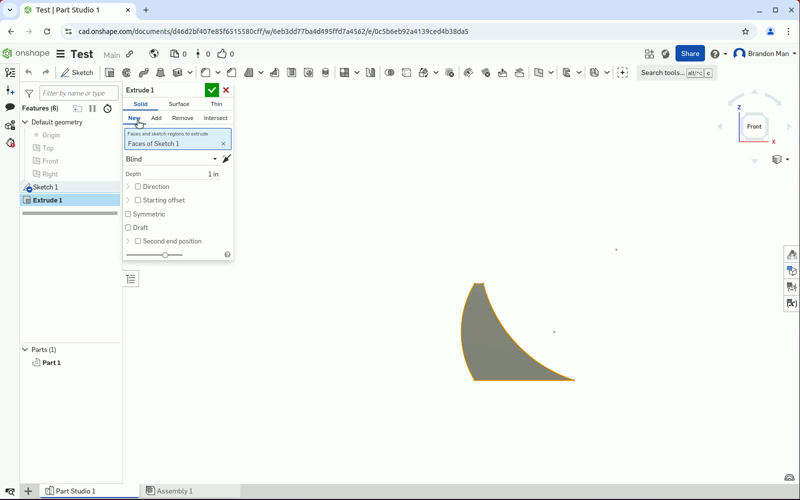
click(137, 120)
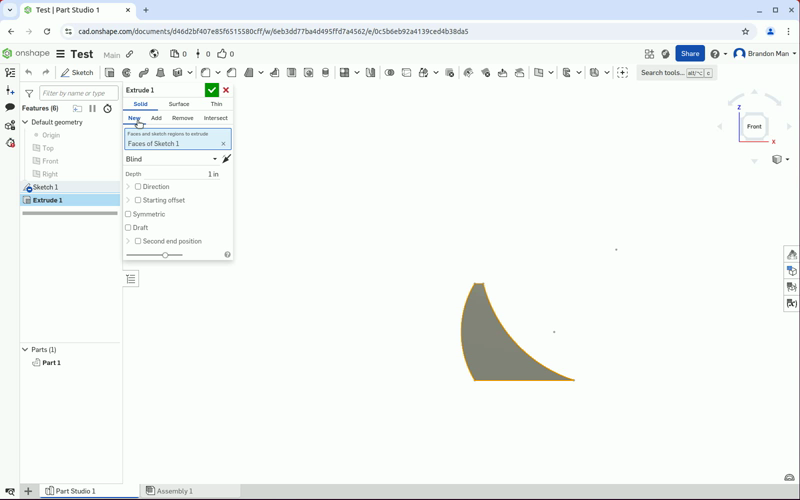
key(tab, 4)
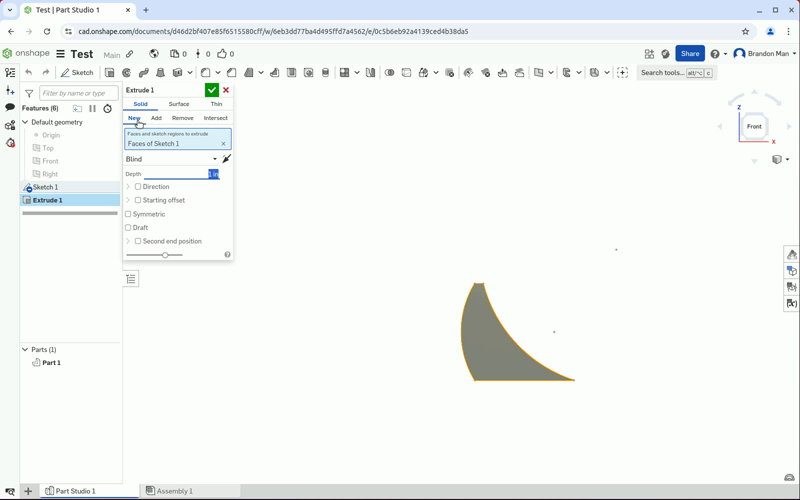
text(1.444)
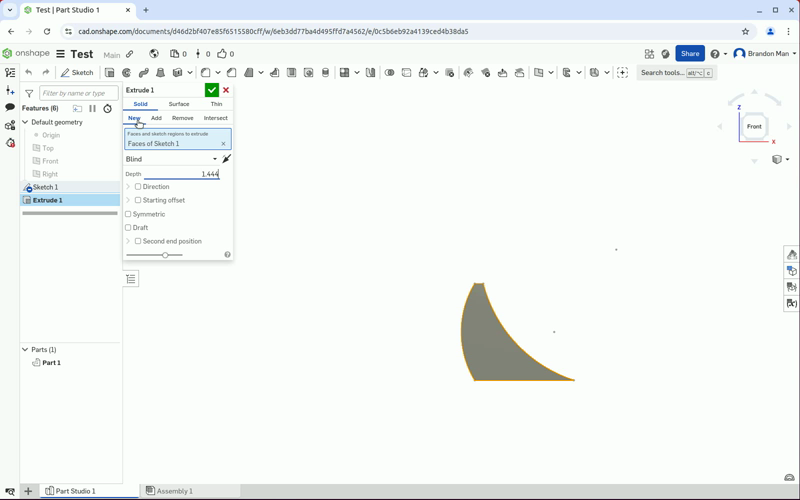
key(enter)
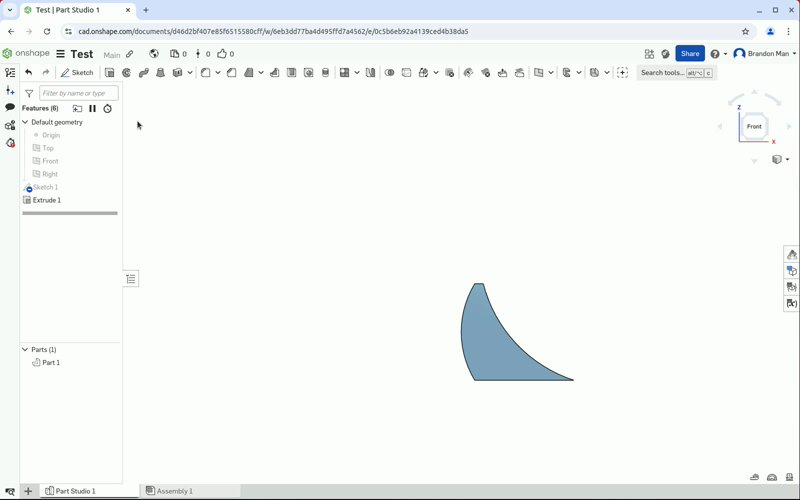
key(shift+h)
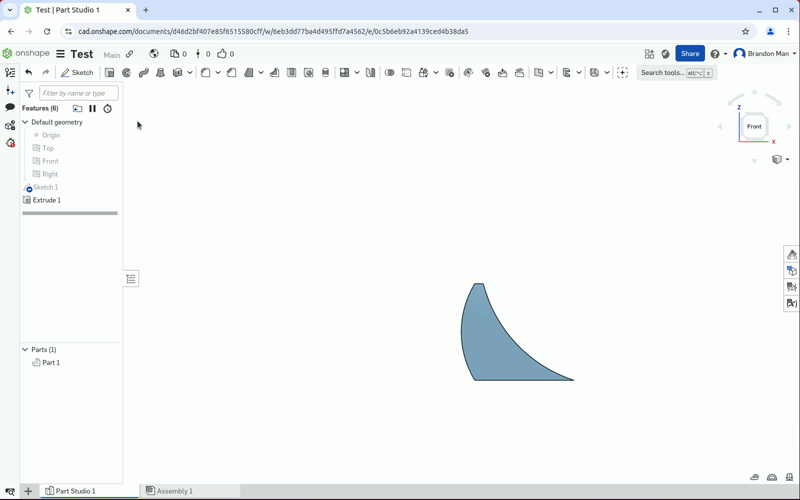
key(shift+h)
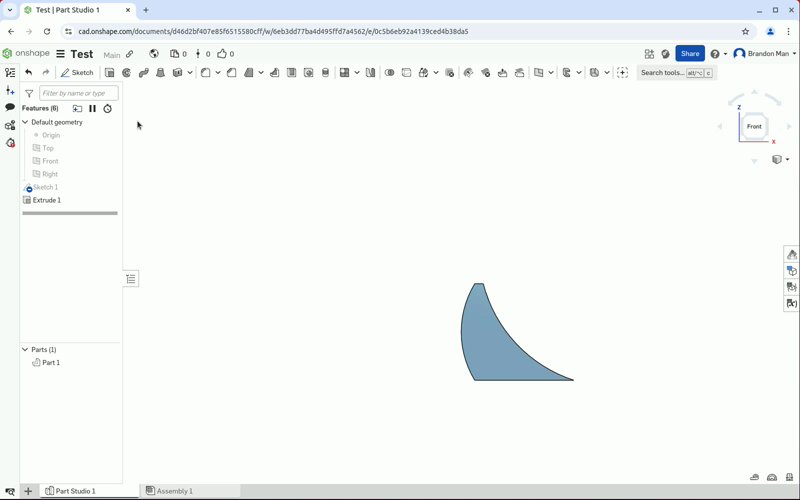
mouse_move(73, 189)
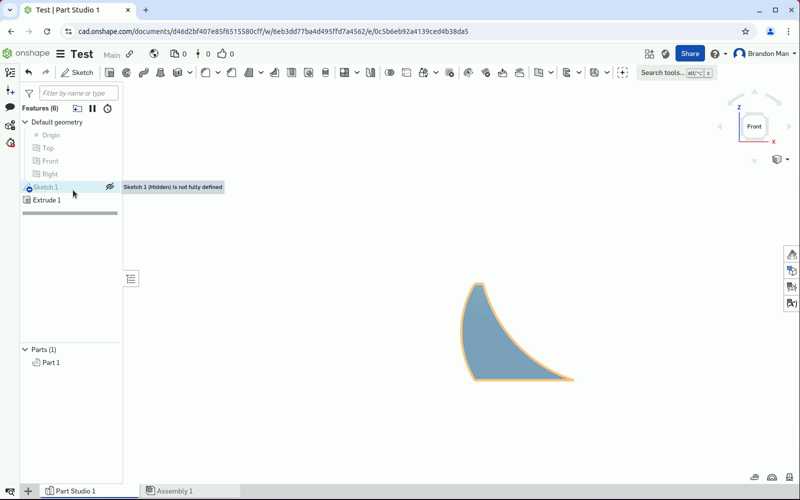
click(73, 189)
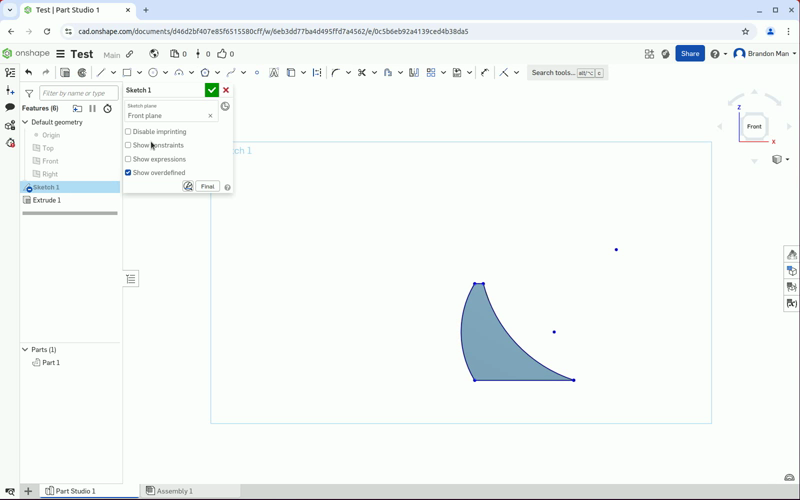
mouse_move(229, 92)
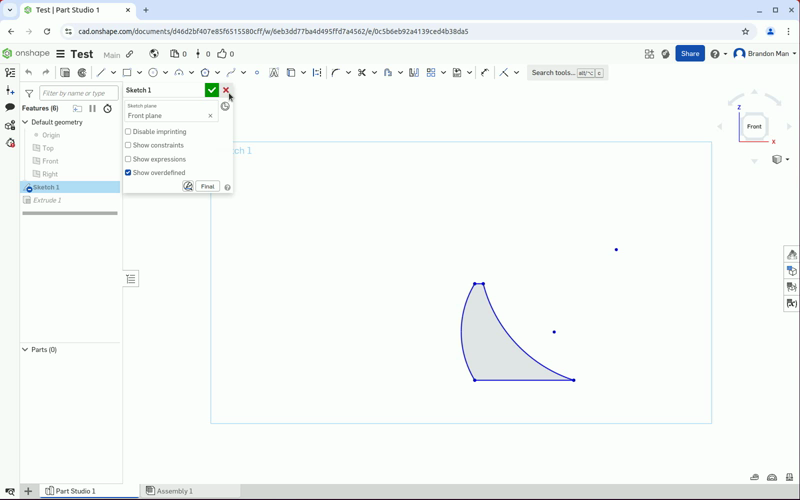
click(229, 92)
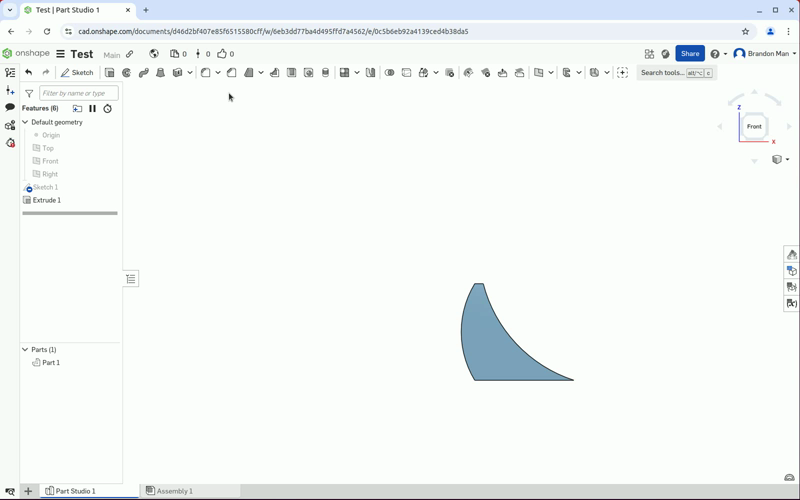
mouse_move(541, 75)
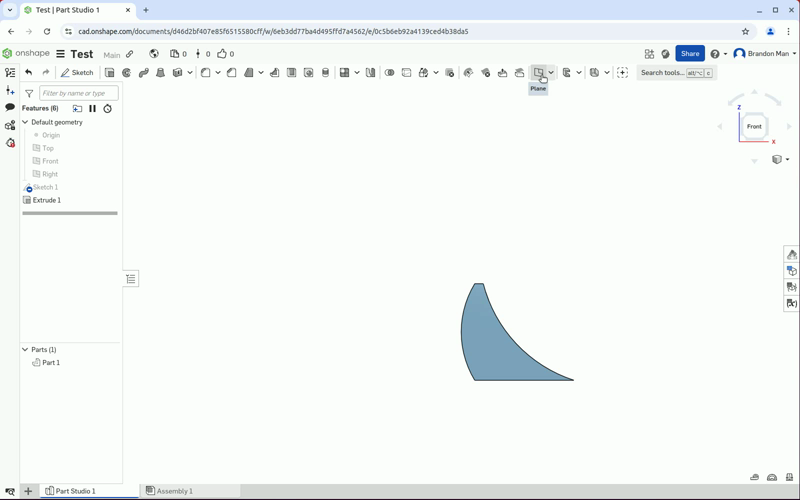
click(541, 75)
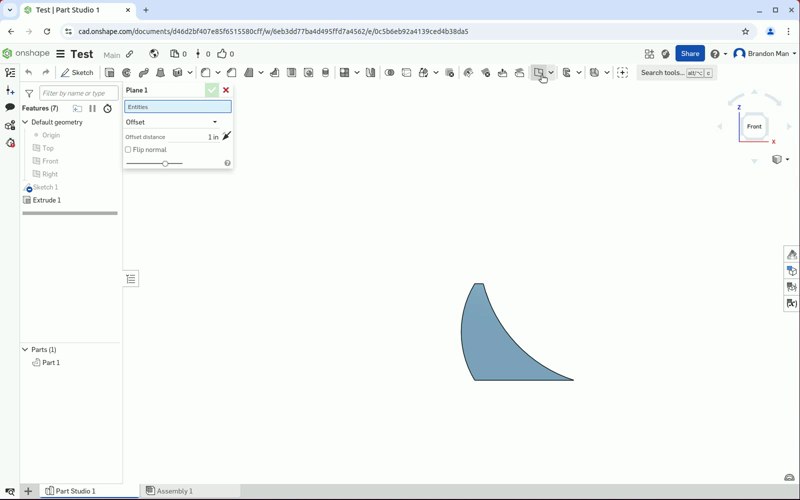
mouse_move(73, 163)
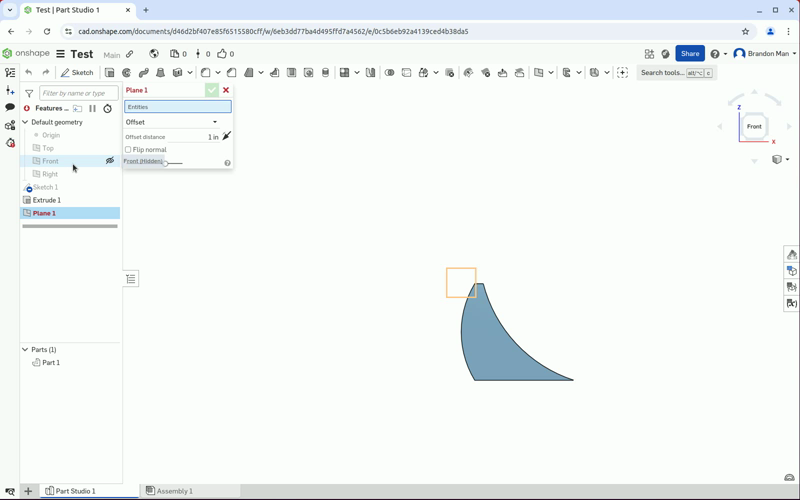
click(73, 163)
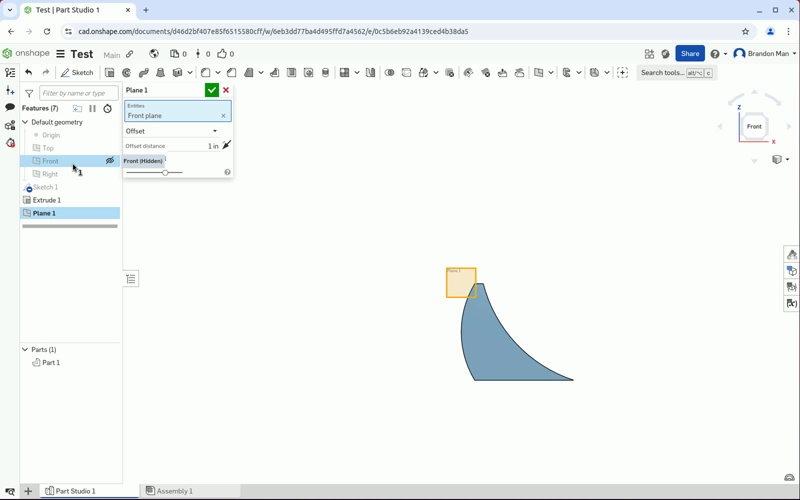
key(tab, 2)
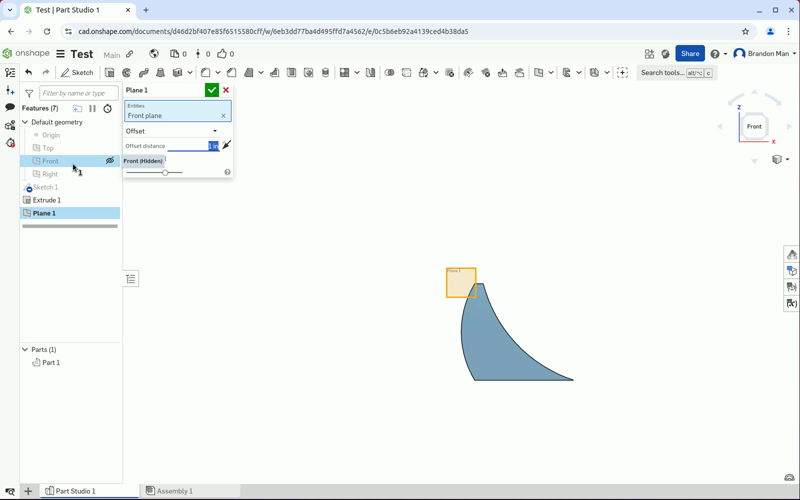
text(1.448)
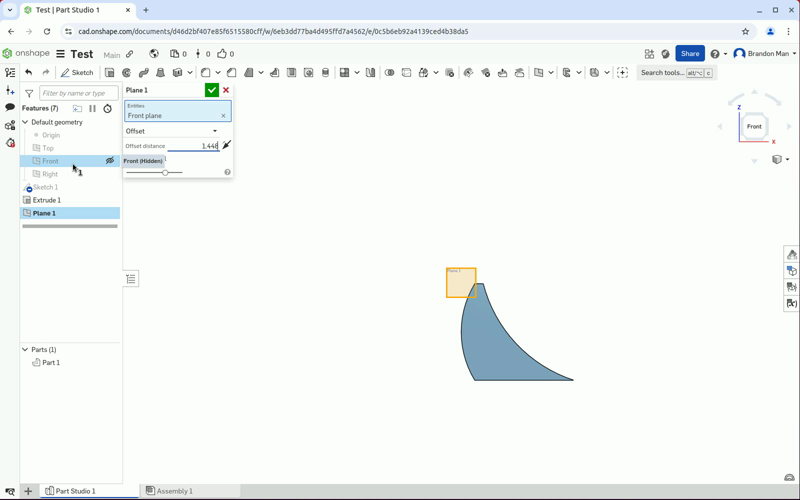
key(enter, 2)
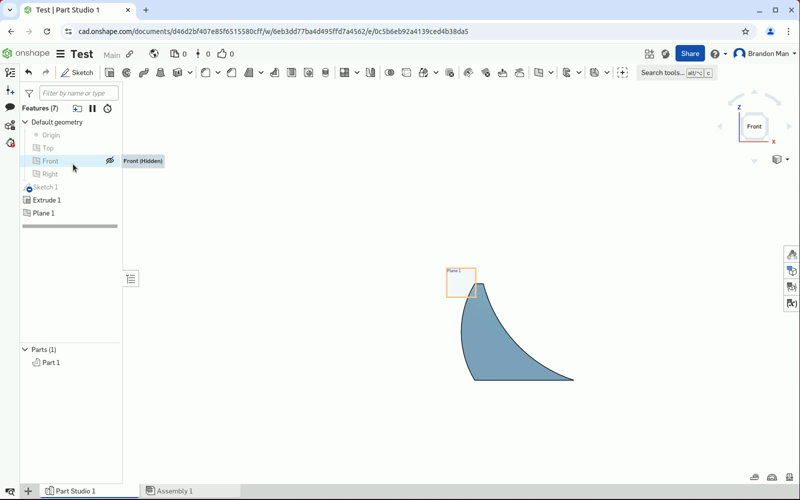
key(shift+s)
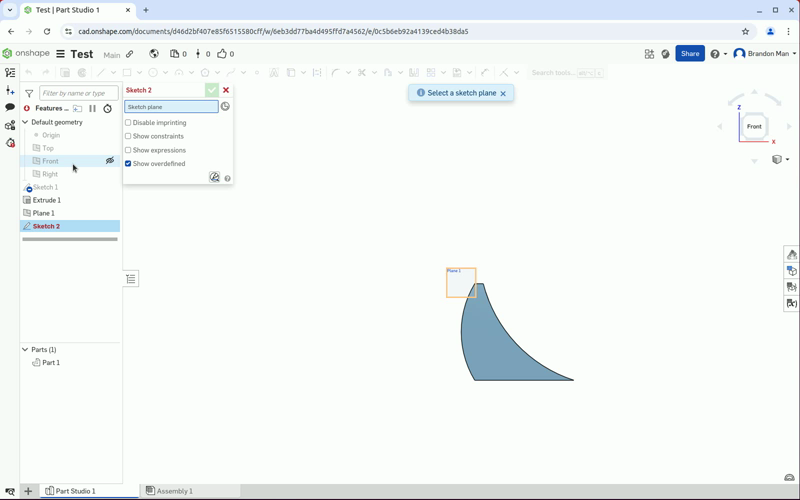
mouse_move(73, 215)
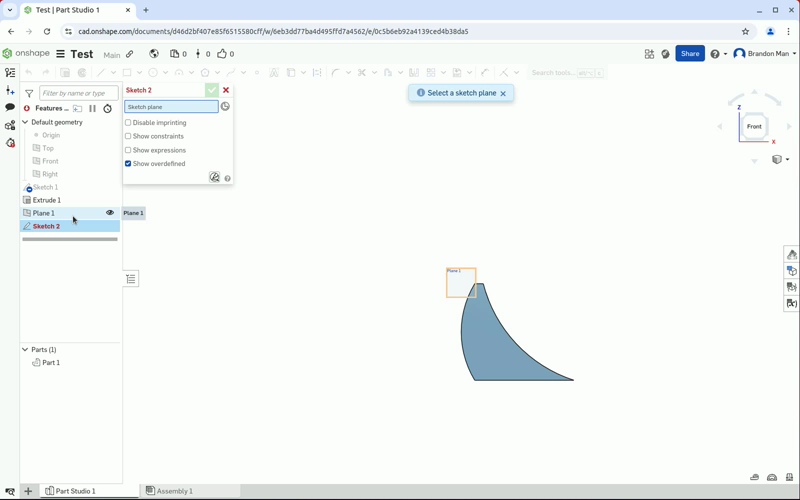
click(73, 215)
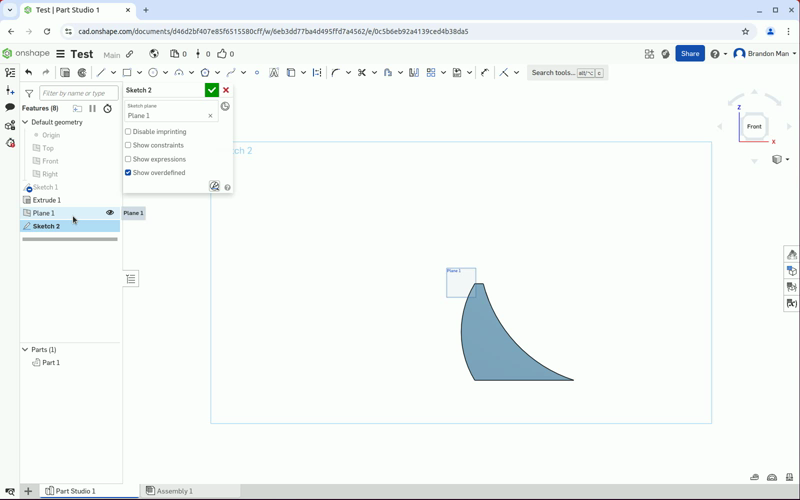
mouse_move(73, 352)
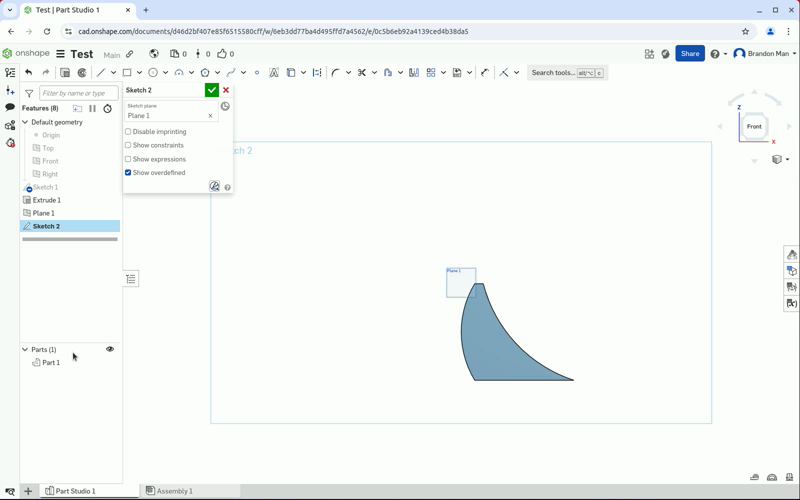
key(y)
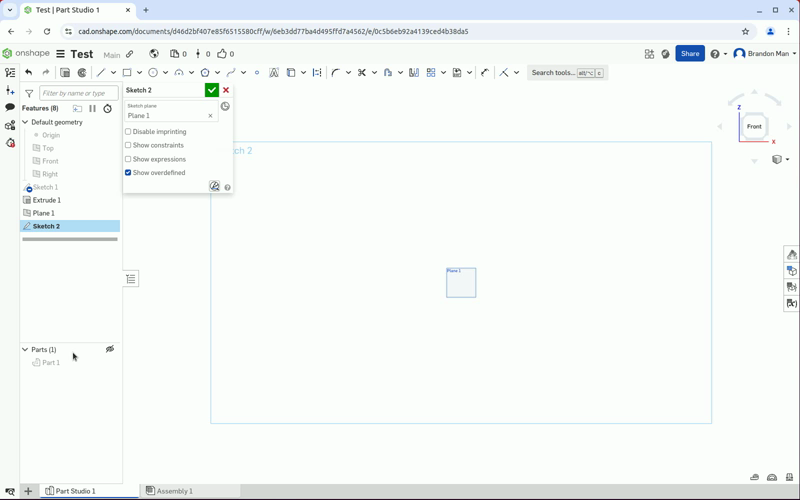
key(a)
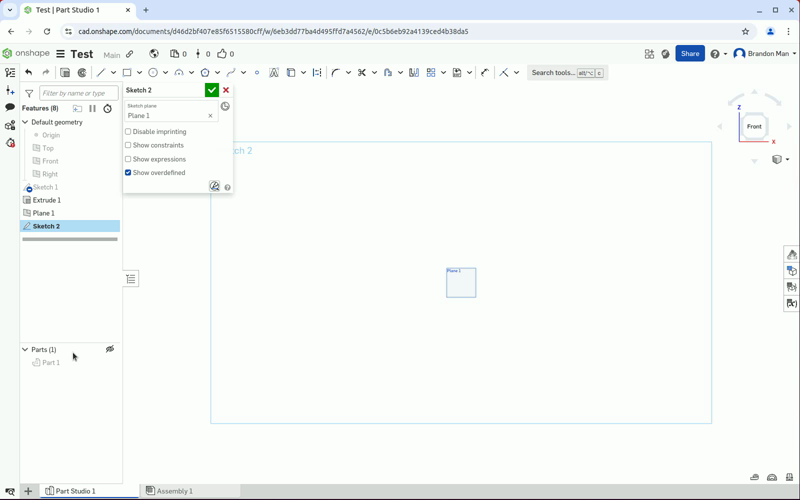
key_down(shift)
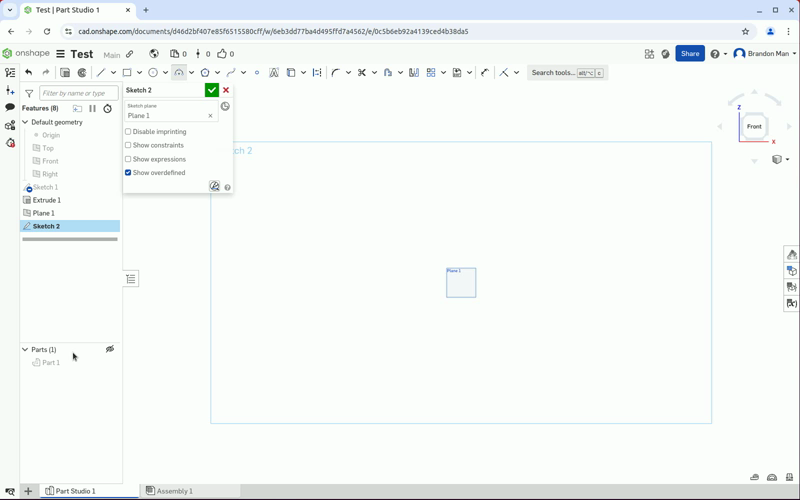
mouse_move(460, 337)
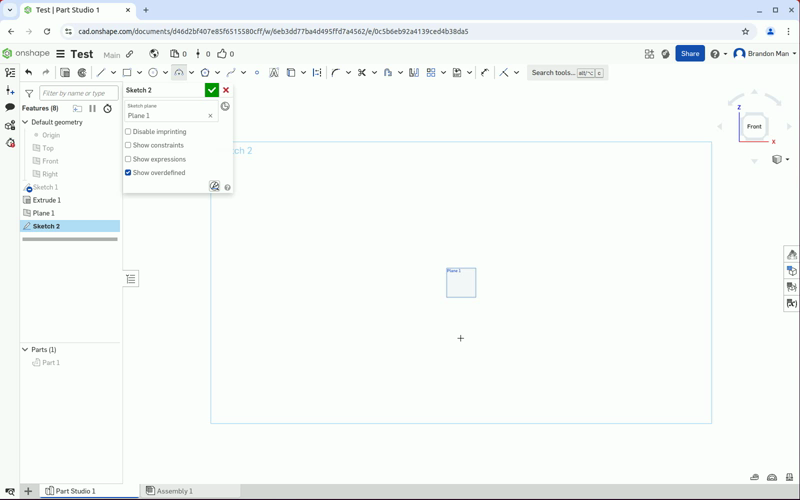
click(460, 337)
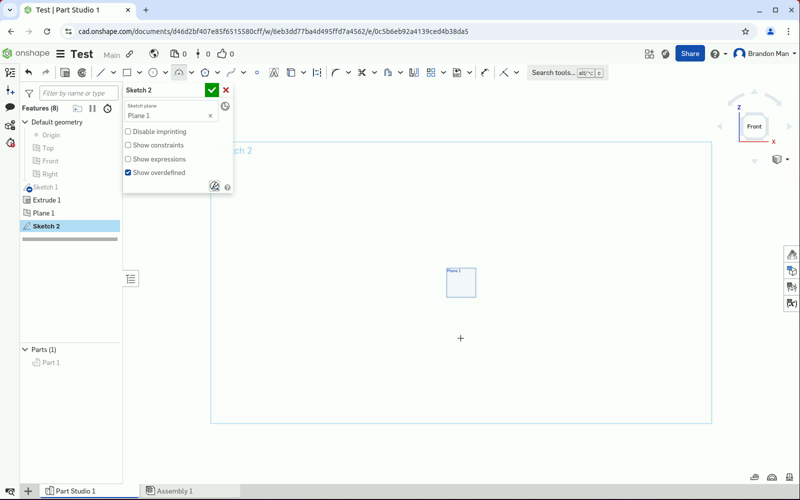
key_up(shift)
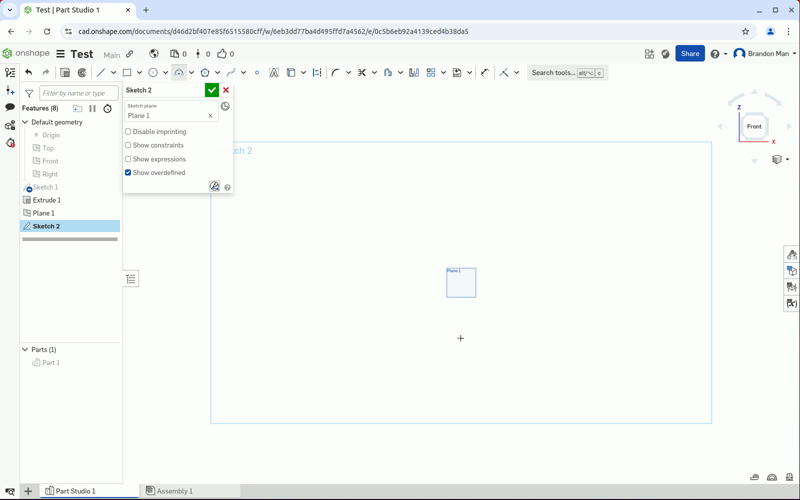
key_down(shift)
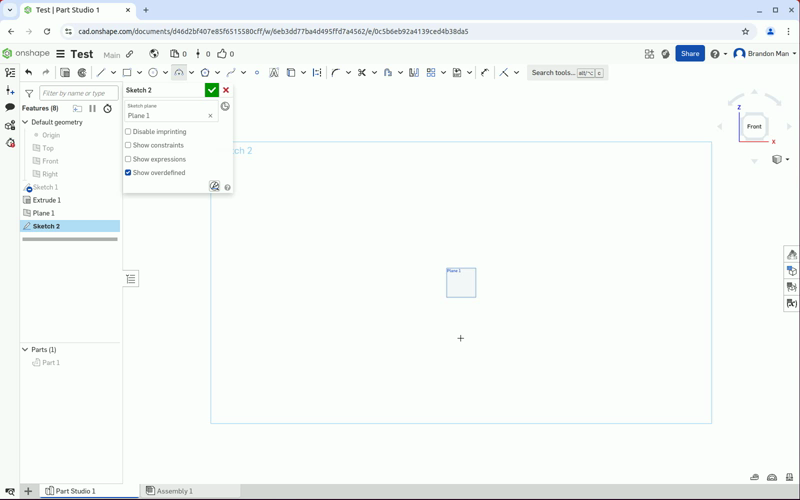
mouse_move(467, 365)
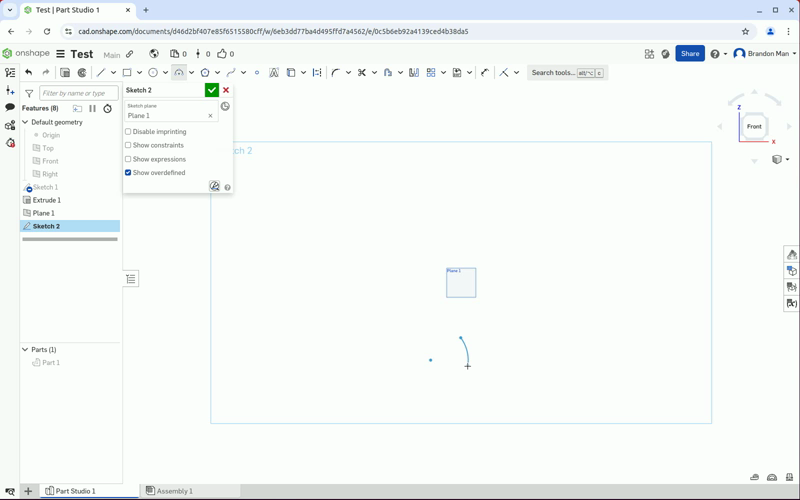
click(467, 365)
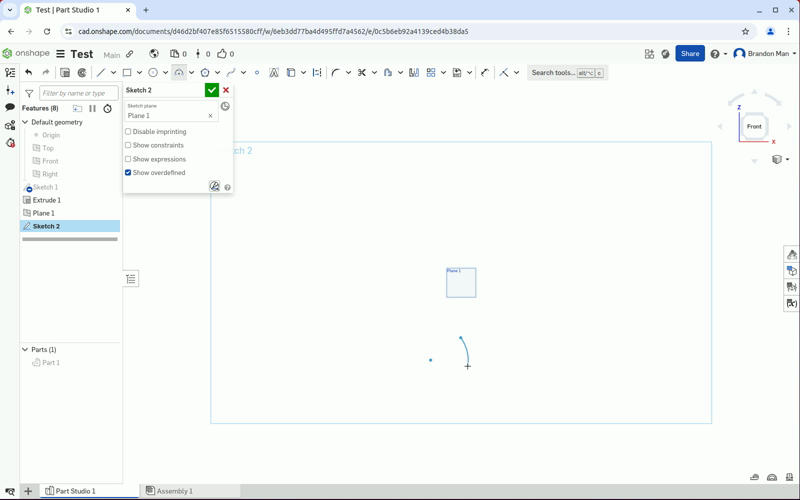
mouse_move(463, 352)
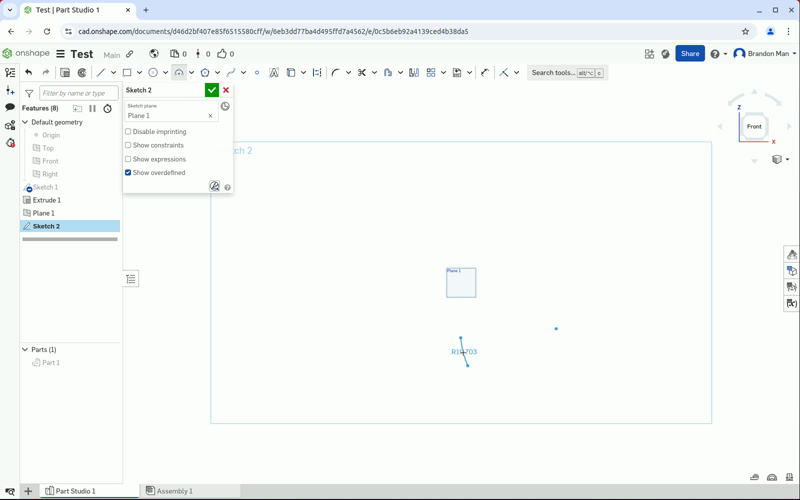
click(463, 352)
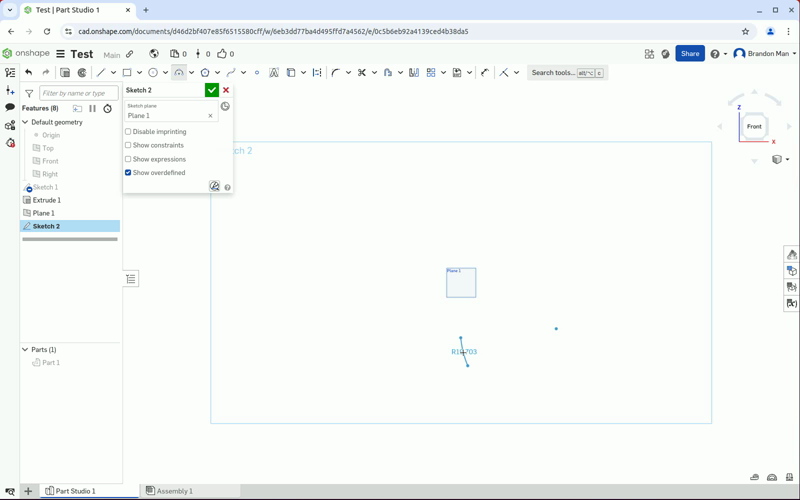
key_up(shift)
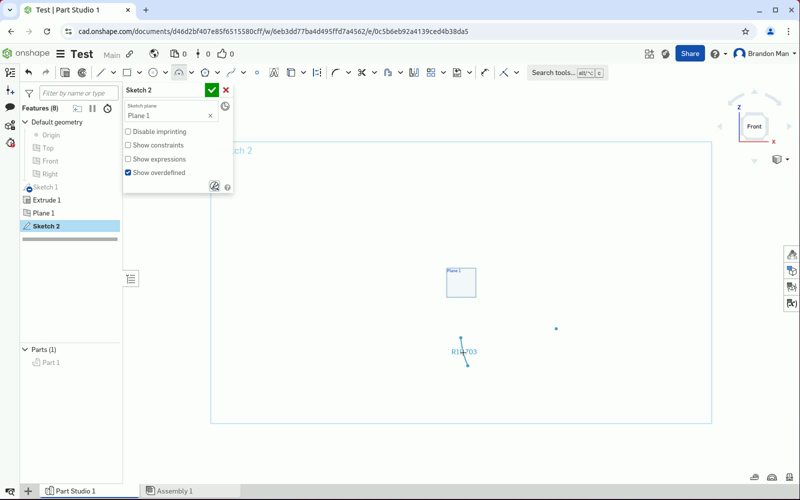
key(esc)
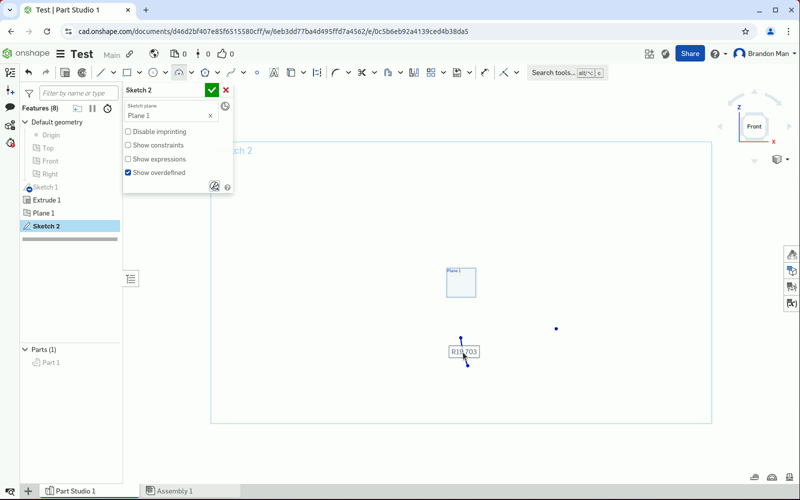
key(l)
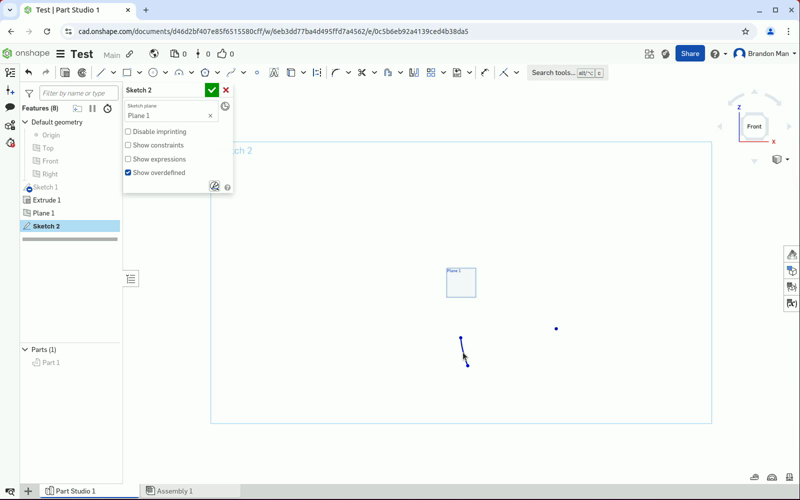
mouse_move(467, 365)
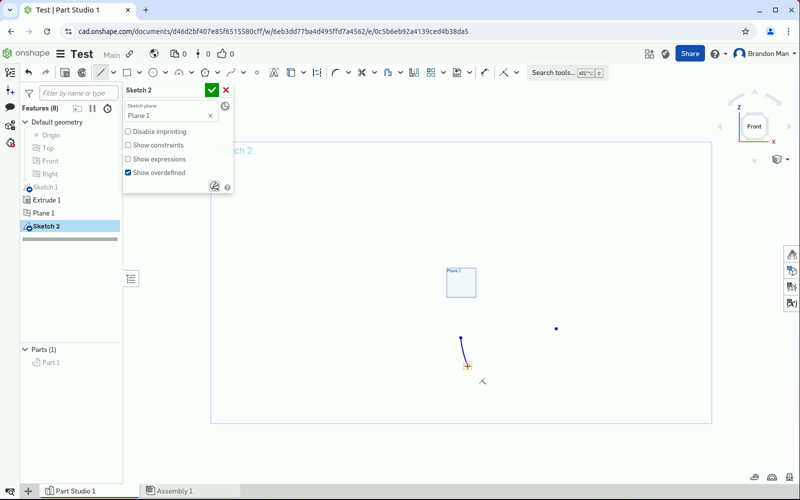
click(467, 365)
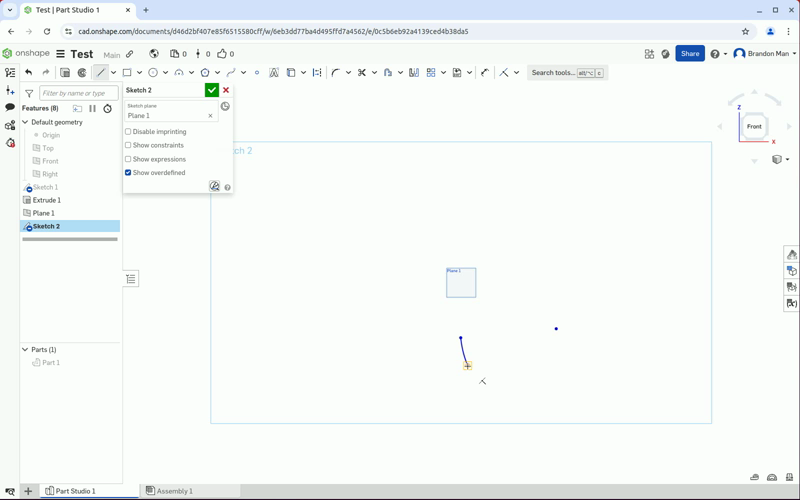
key_down(shift)
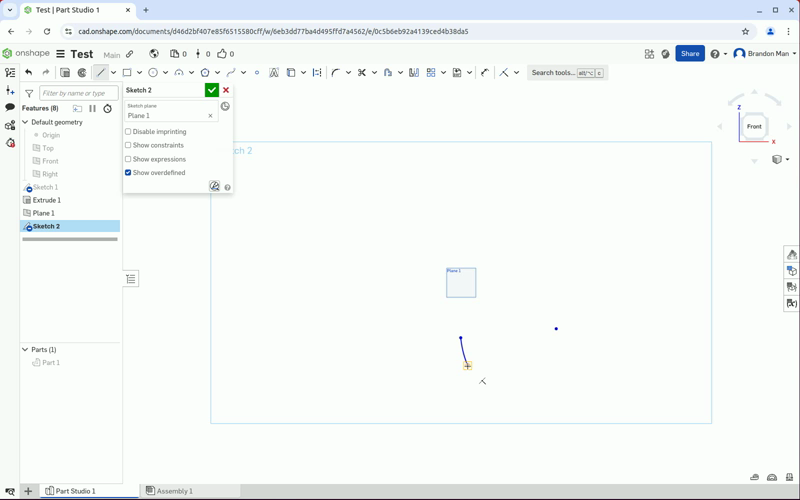
mouse_move(543, 365)
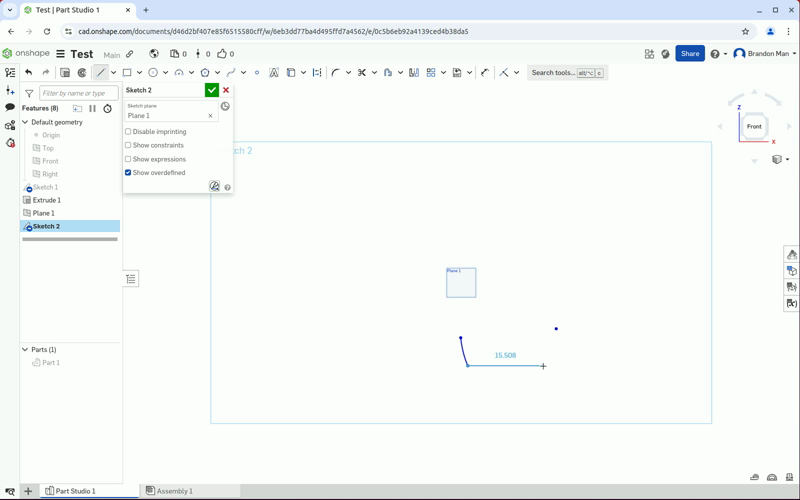
click(543, 365)
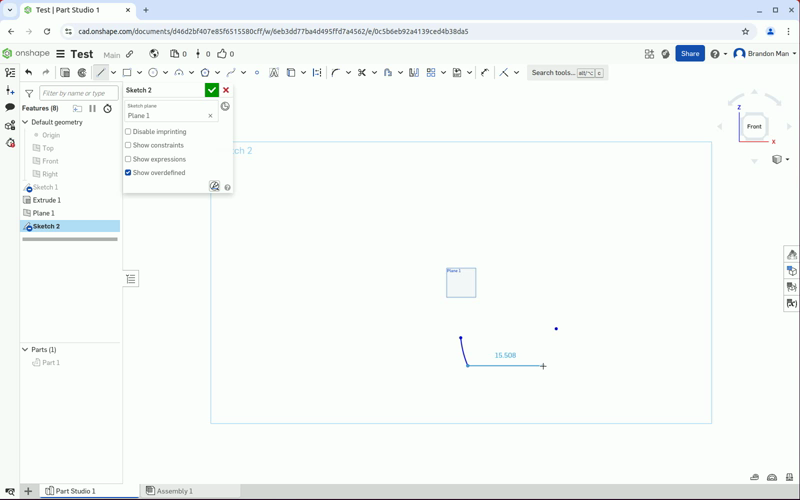
key_up(shift)
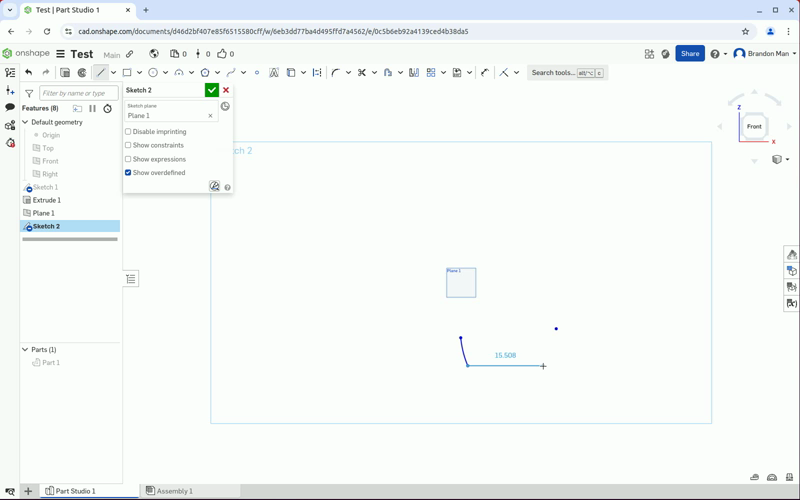
key(esc)
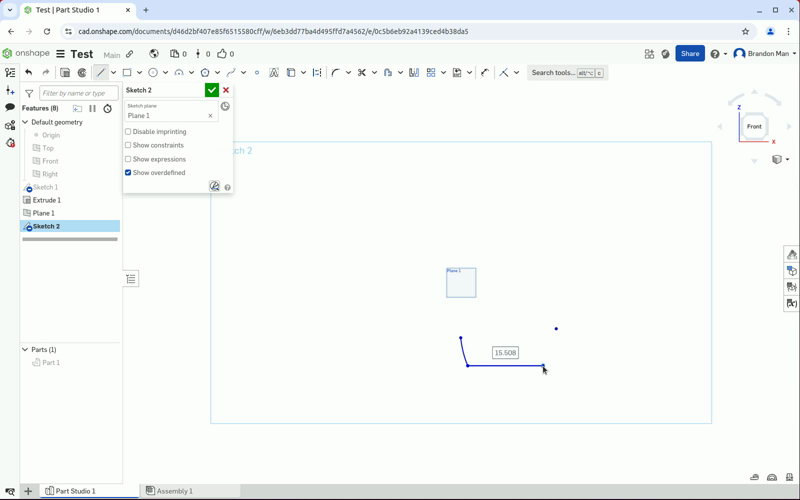
key(a)
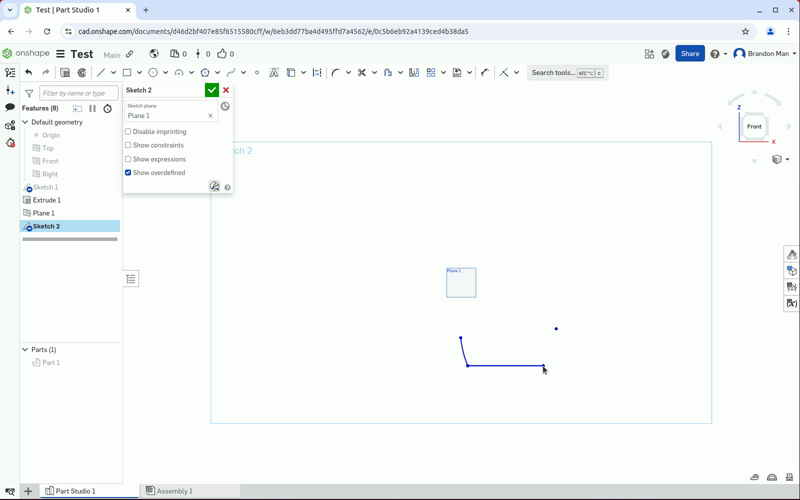
mouse_move(543, 365)
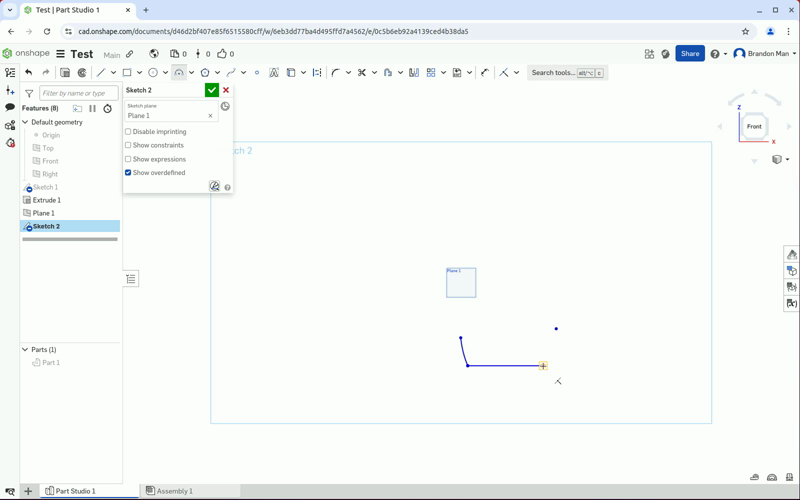
click(543, 365)
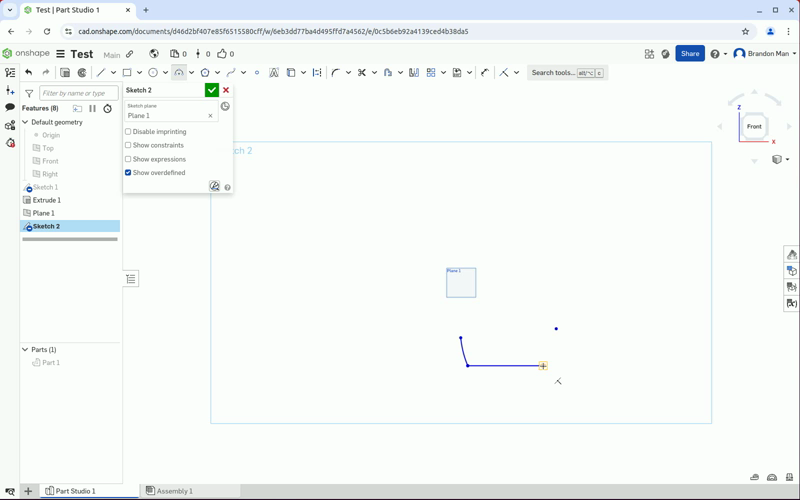
key_down(shift)
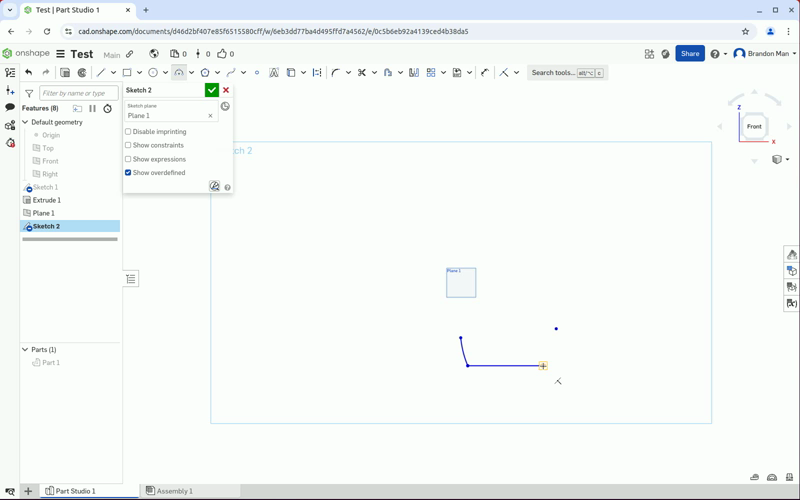
mouse_move(511, 337)
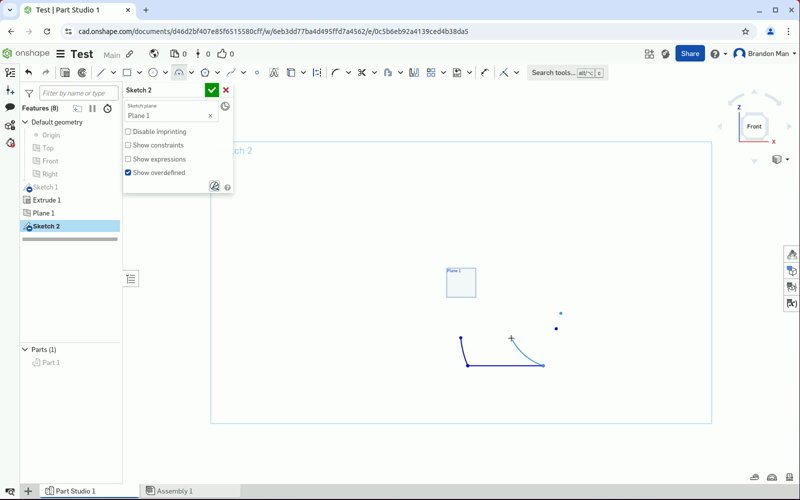
click(511, 337)
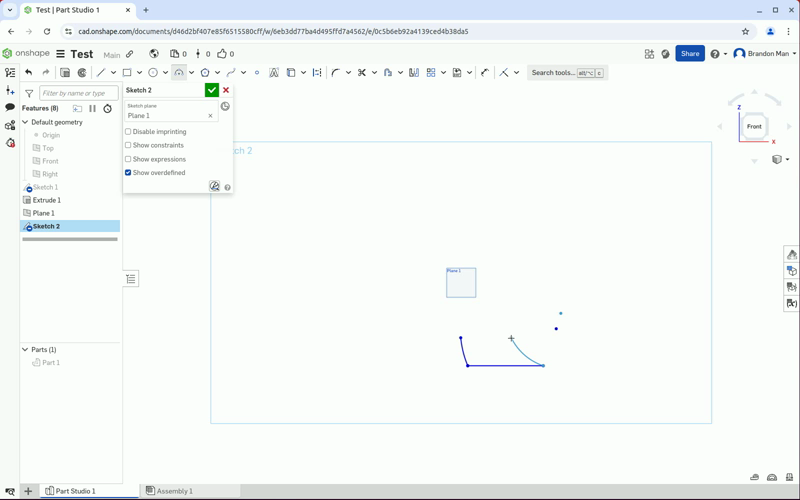
mouse_move(525, 353)
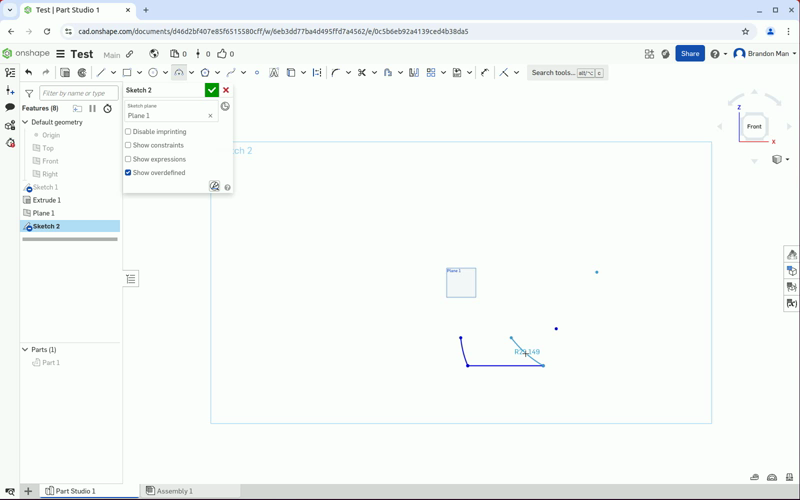
click(525, 353)
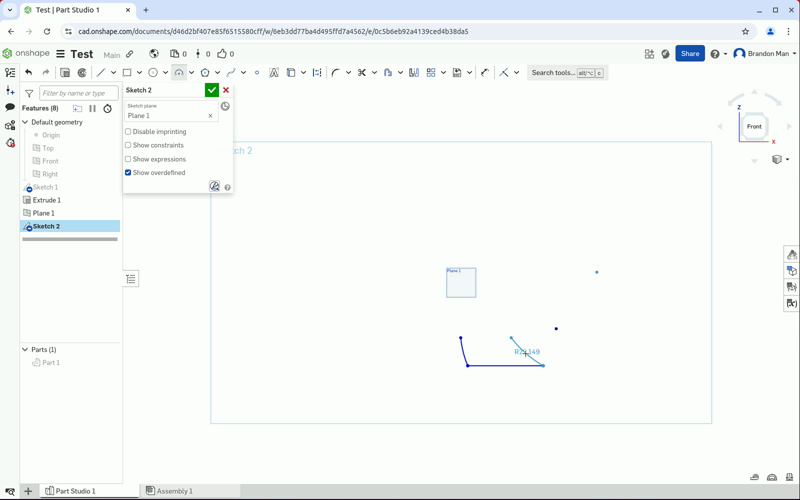
key_up(shift)
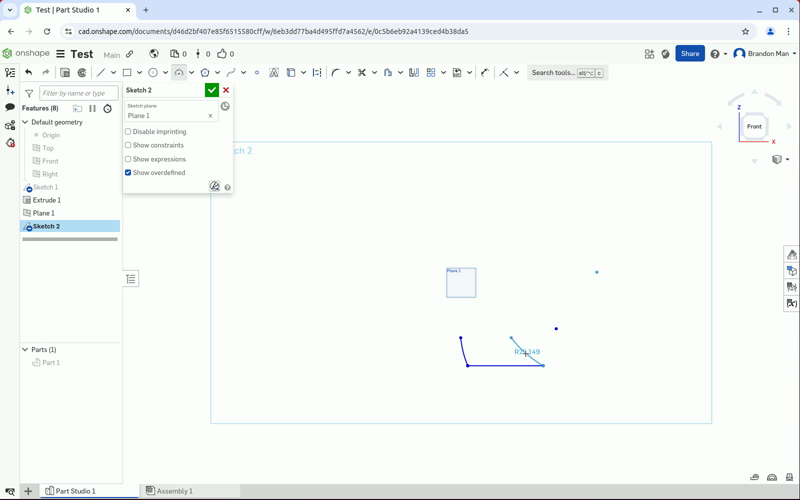
key(esc)
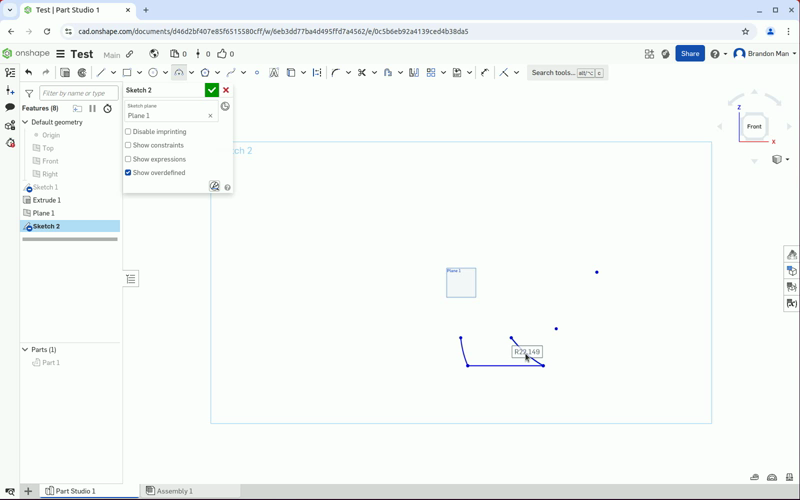
key(l)
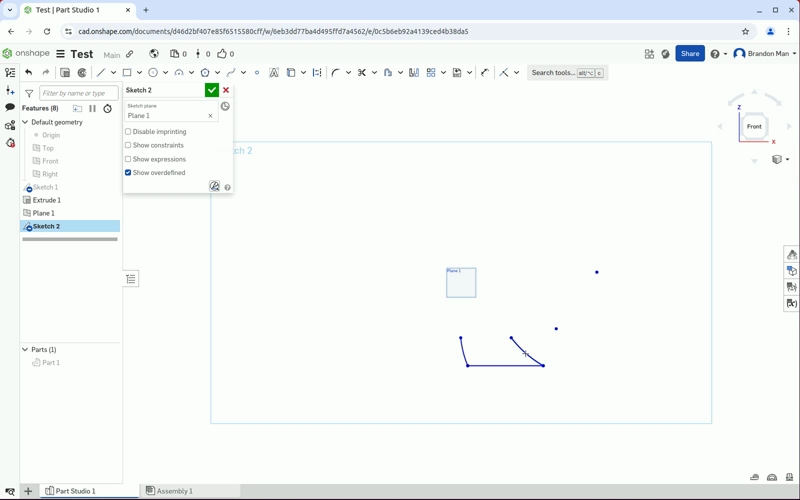
mouse_move(511, 337)
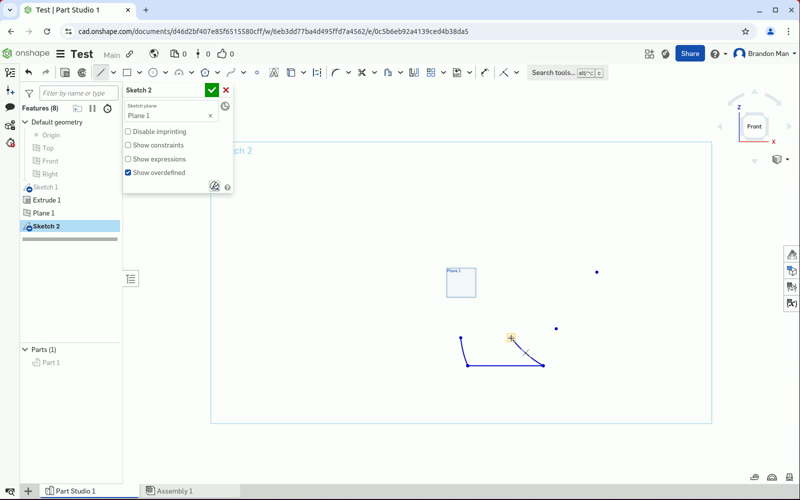
click(511, 337)
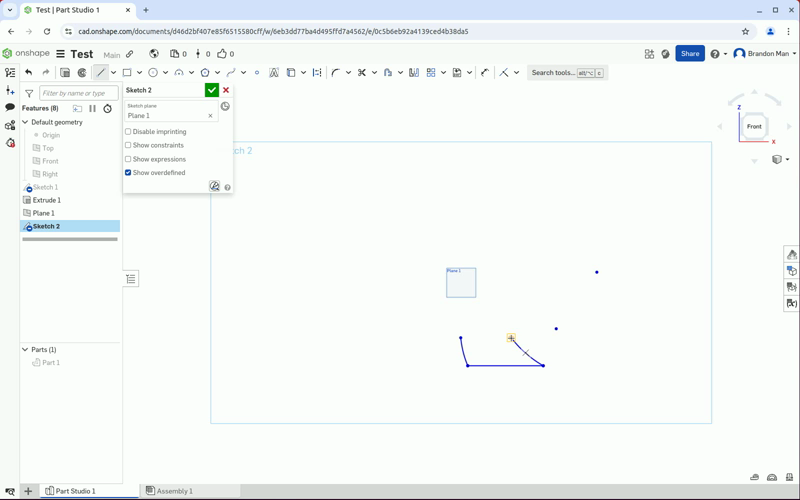
mouse_move(541, 337)
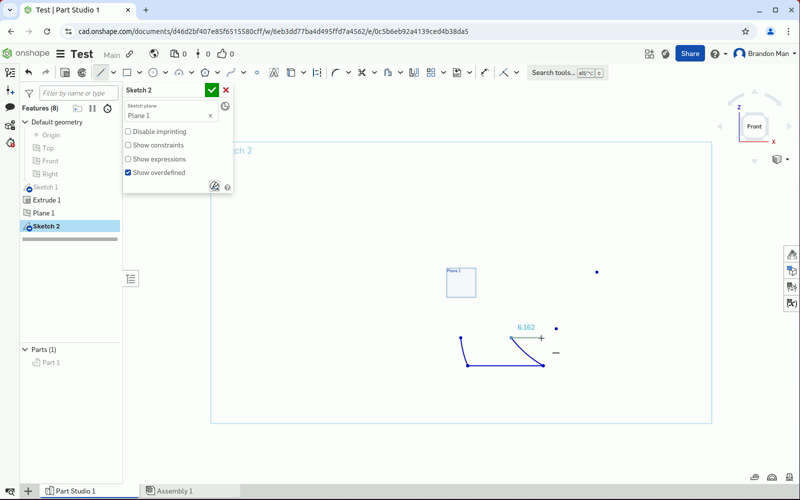
key_down(shift)
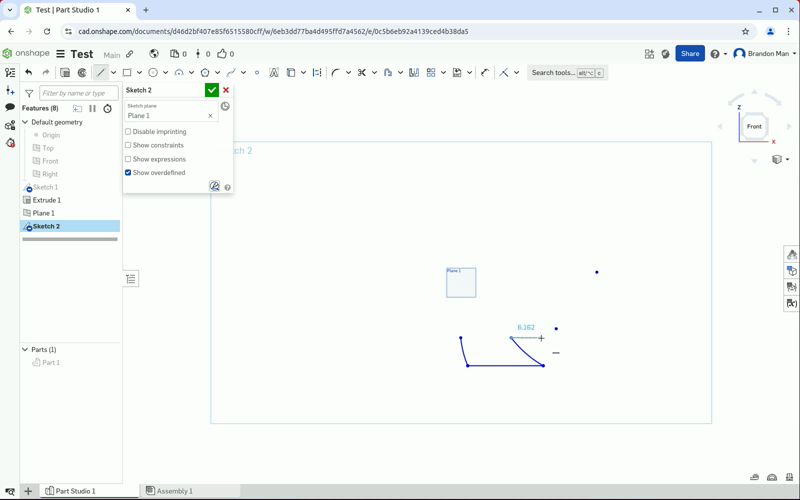
mouse_move(460, 337)
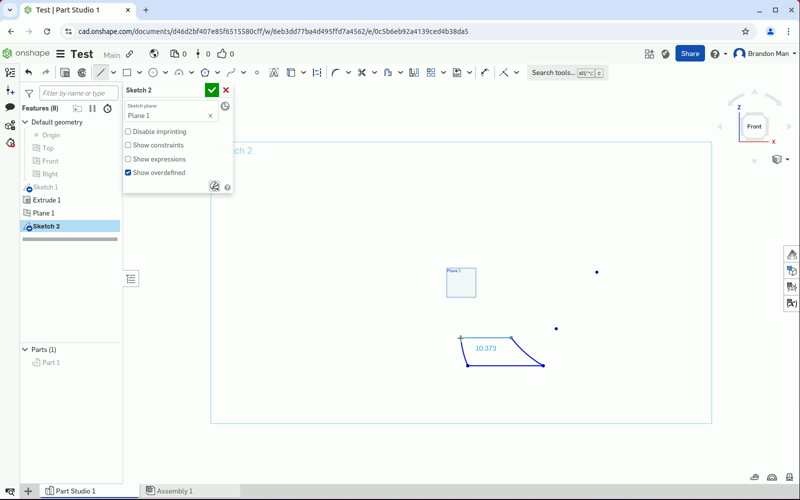
key_up(shift)
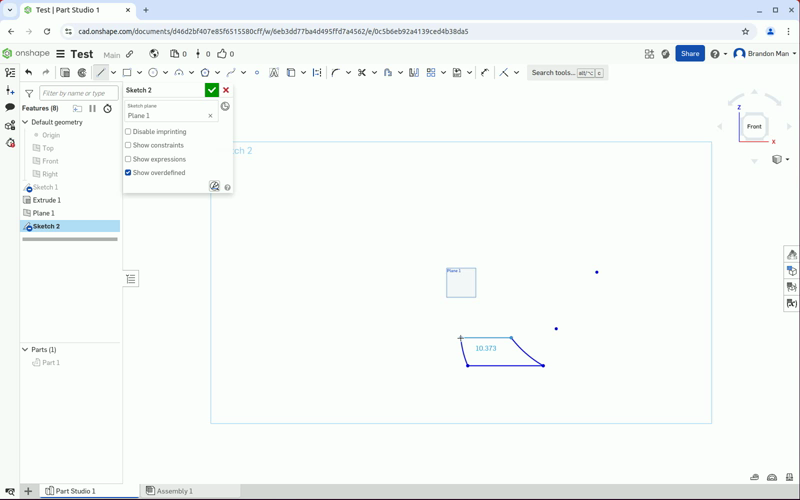
click(460, 337)
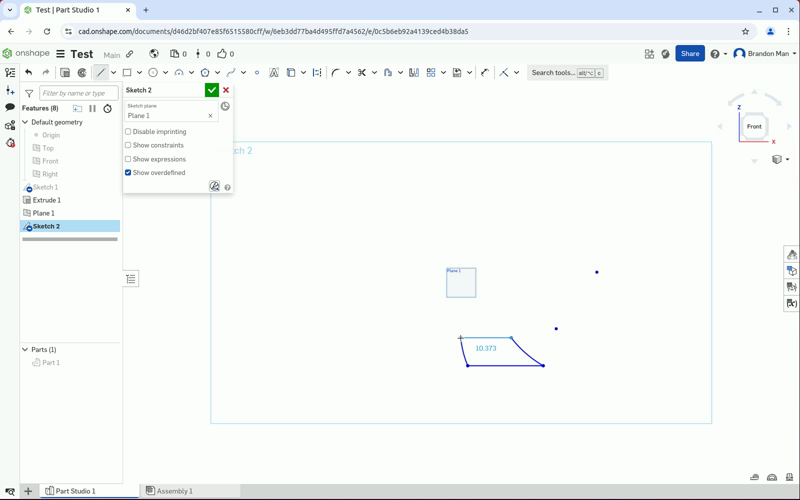
key(esc)
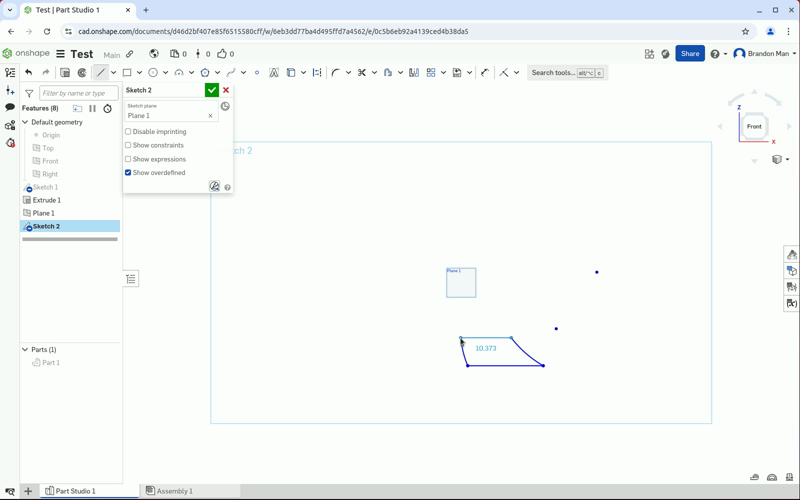
mouse_move(469, 346)
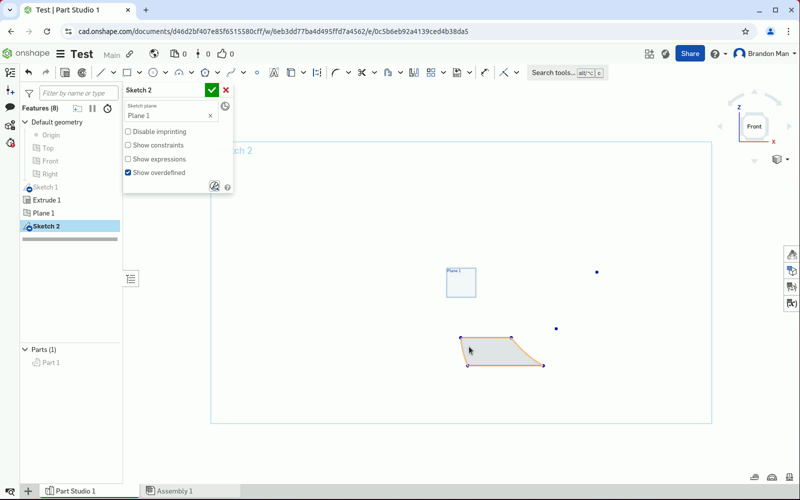
scroll(6)
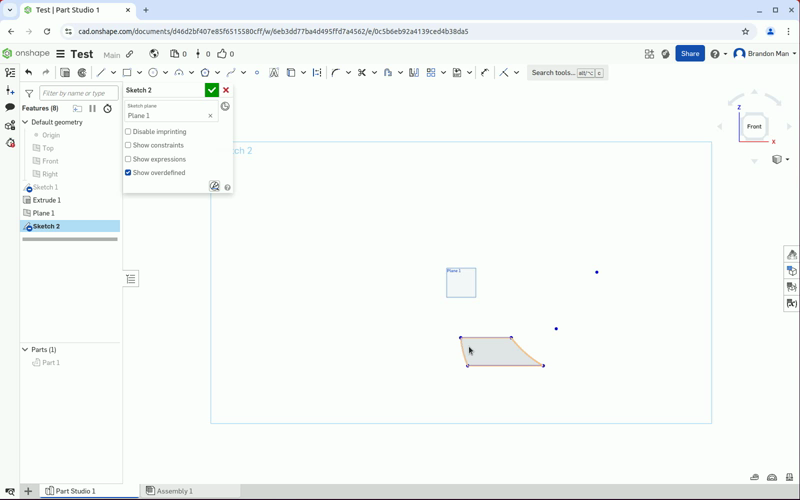
scroll(6)
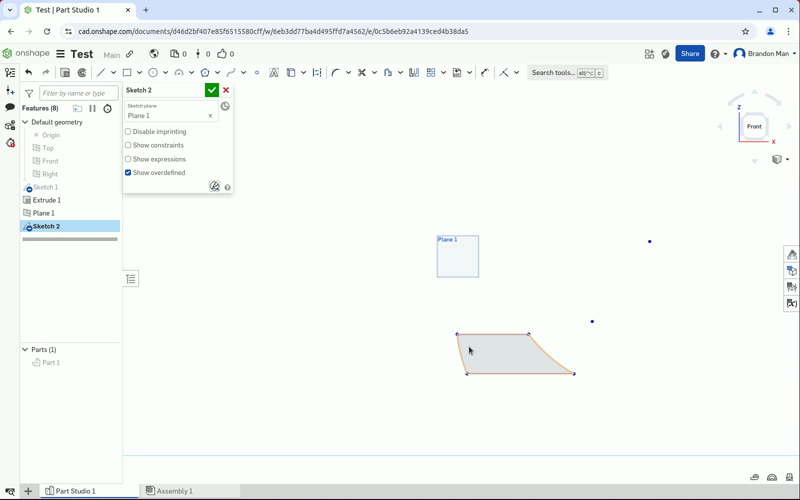
scroll(6)
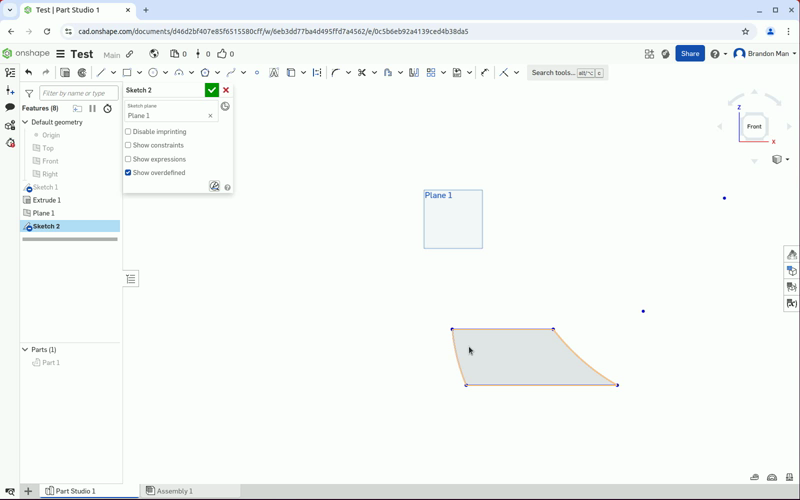
scroll(6)
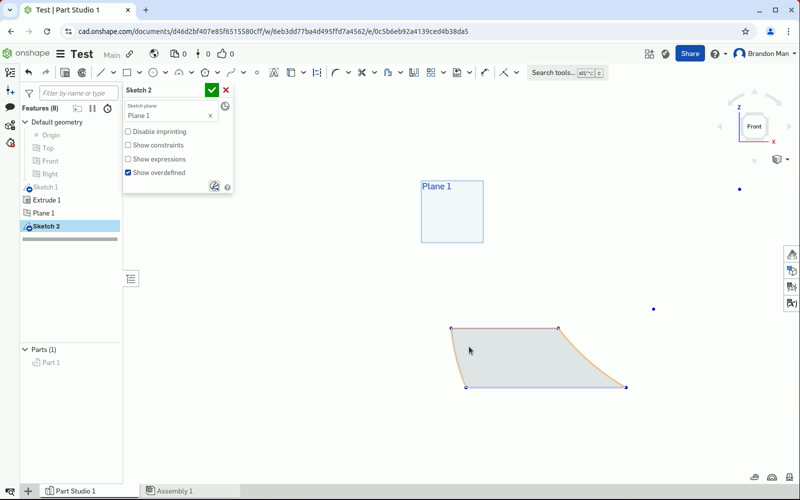
scroll(6)
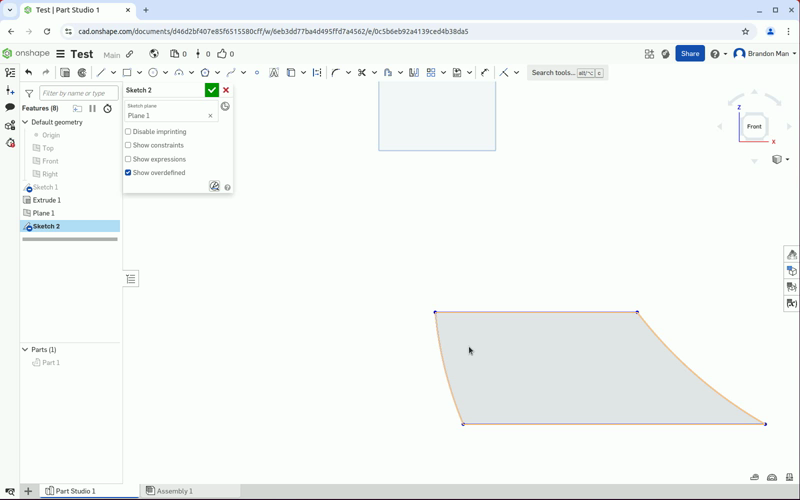
scroll(6)
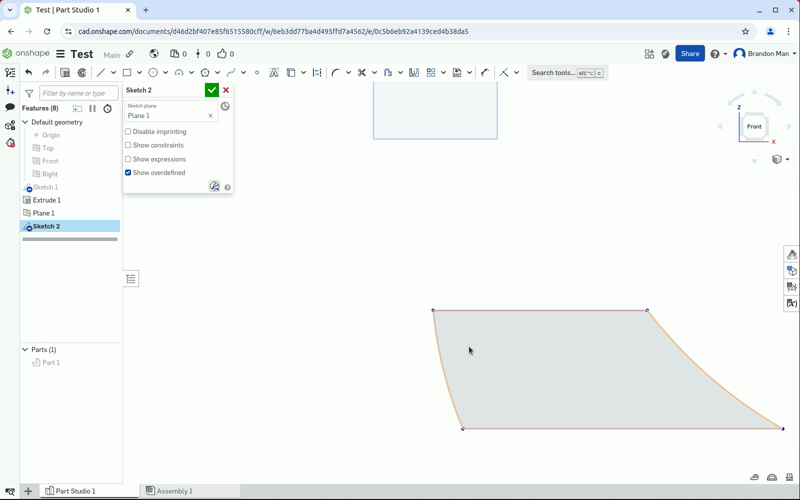
scroll(6)
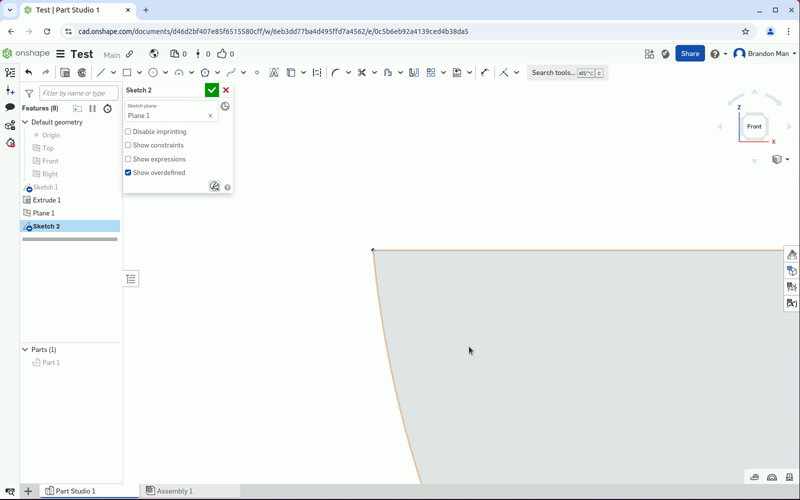
click(469, 346)
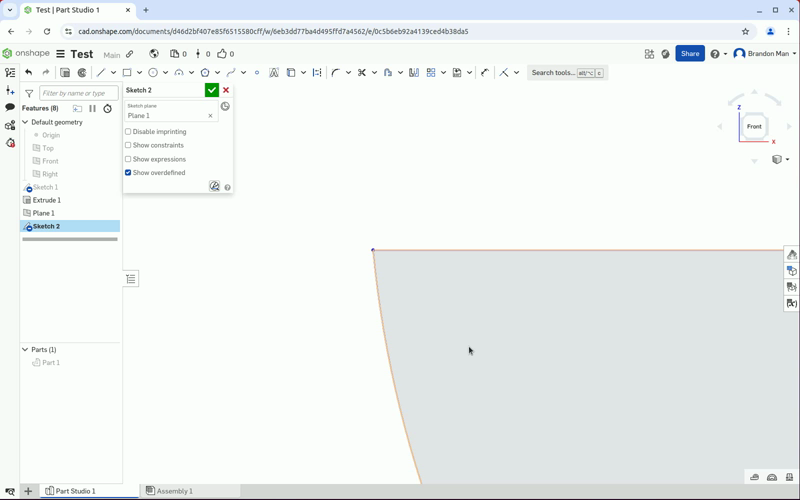
scroll(-6)
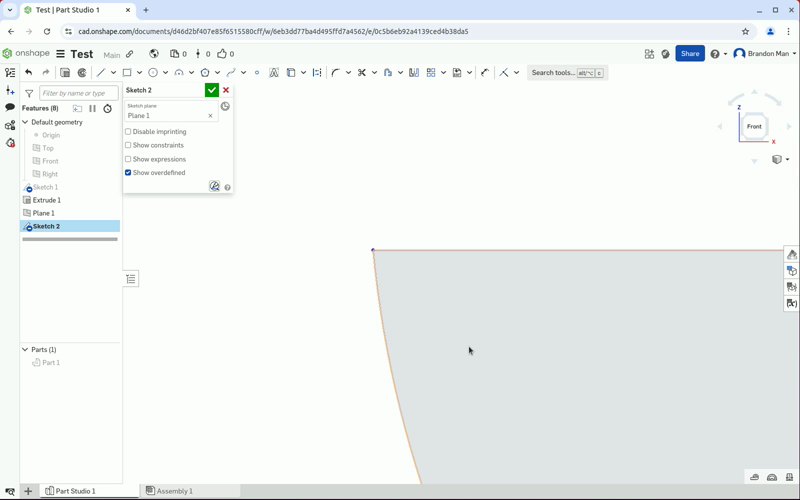
scroll(-6)
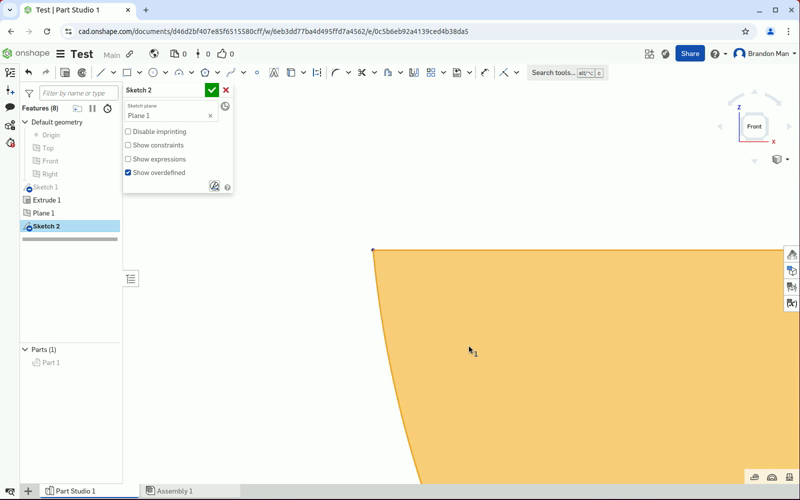
scroll(-6)
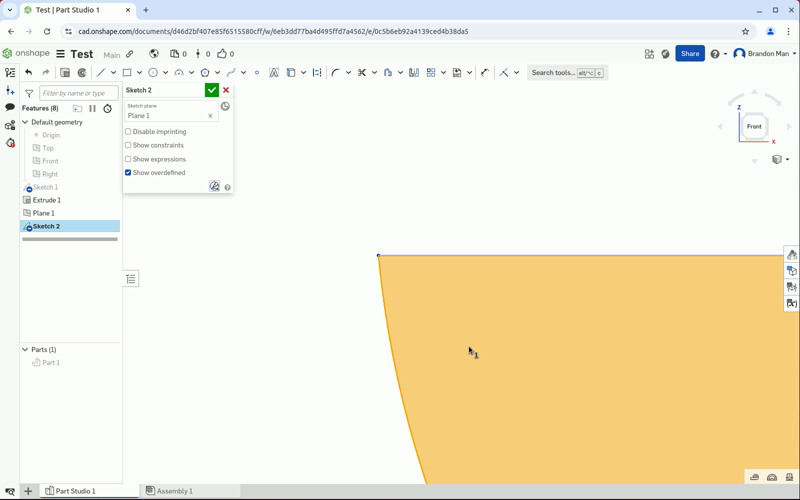
scroll(-6)
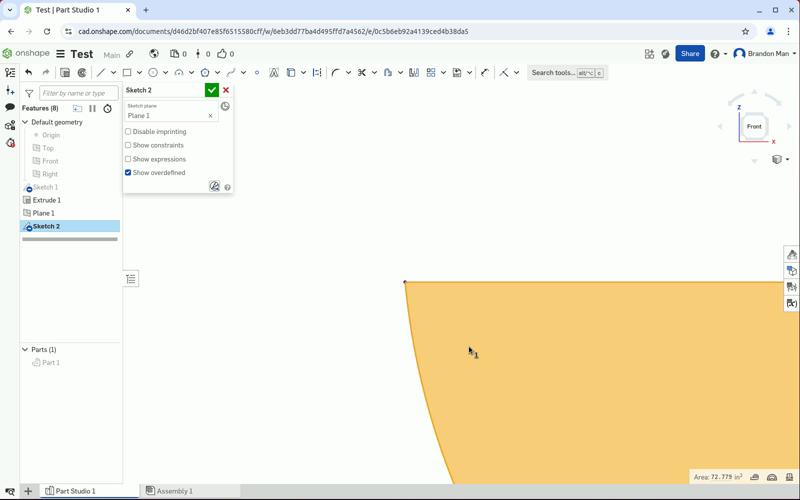
scroll(-6)
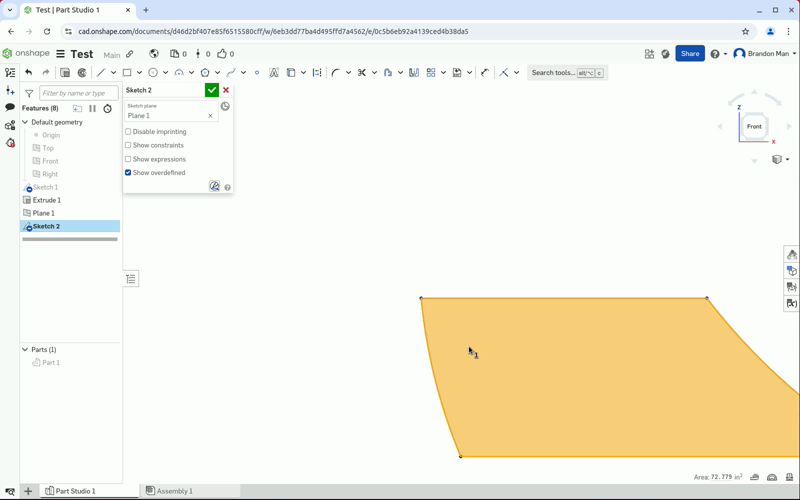
scroll(-6)
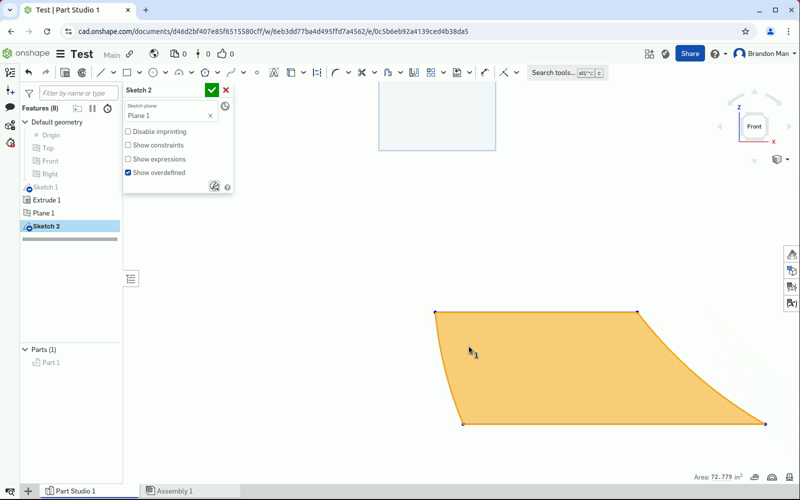
scroll(-6)
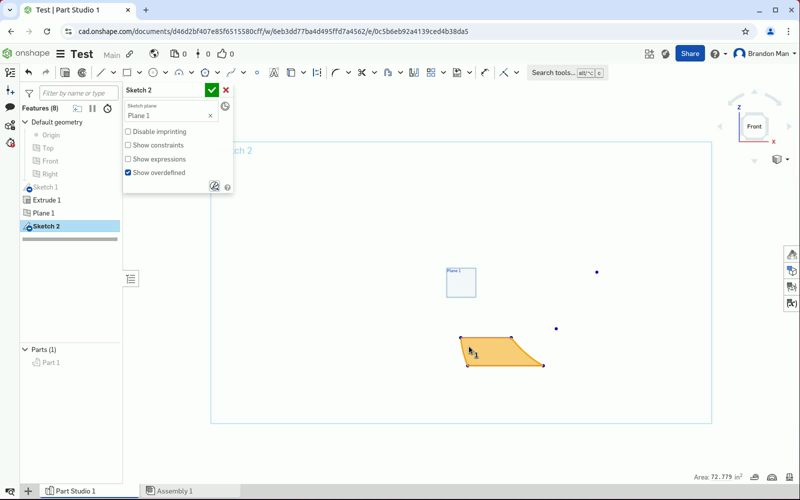
mouse_move(73, 352)
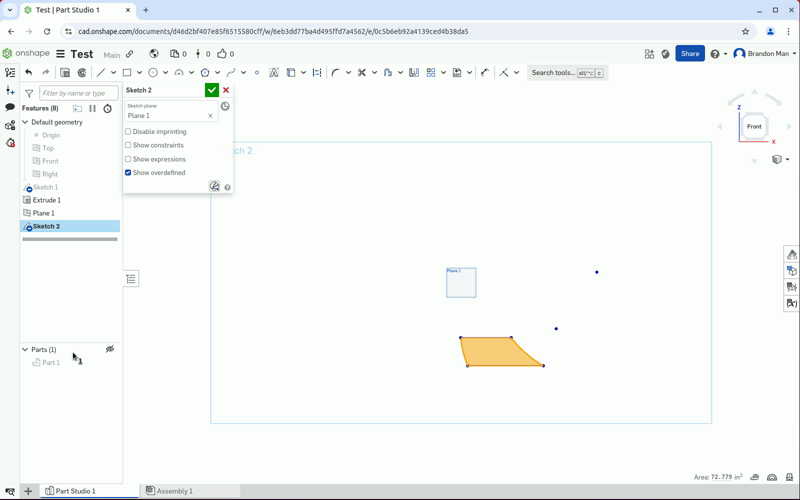
key(shift+y)
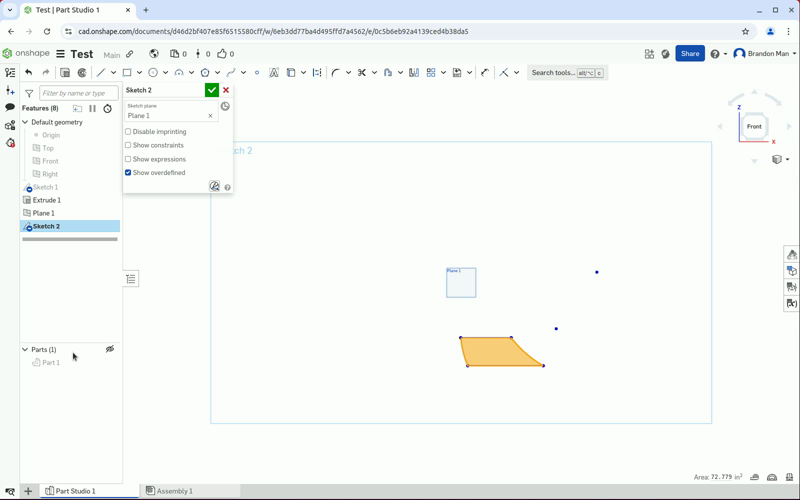
key(shift+e)
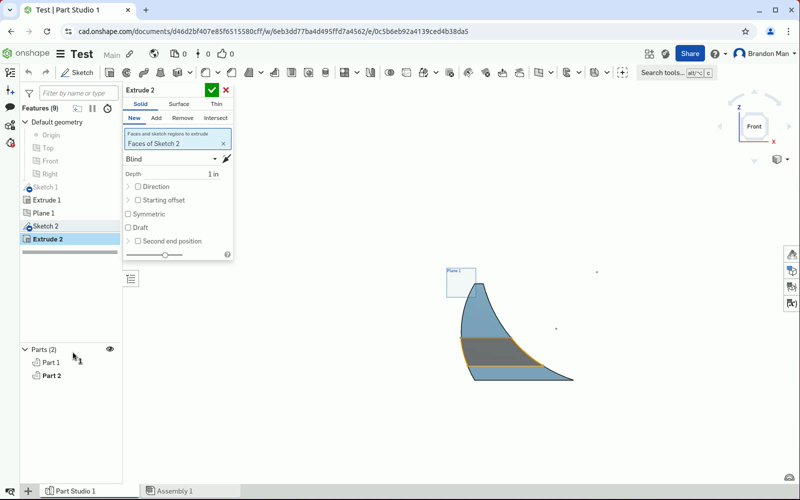
mouse_move(143, 106)
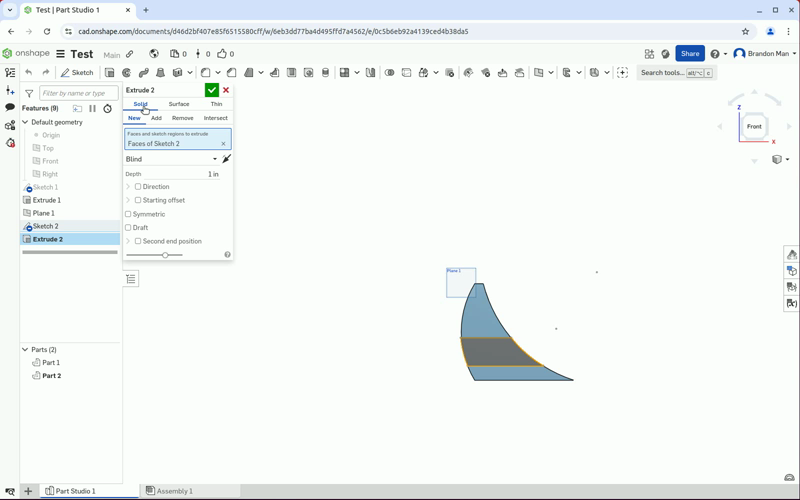
click(143, 106)
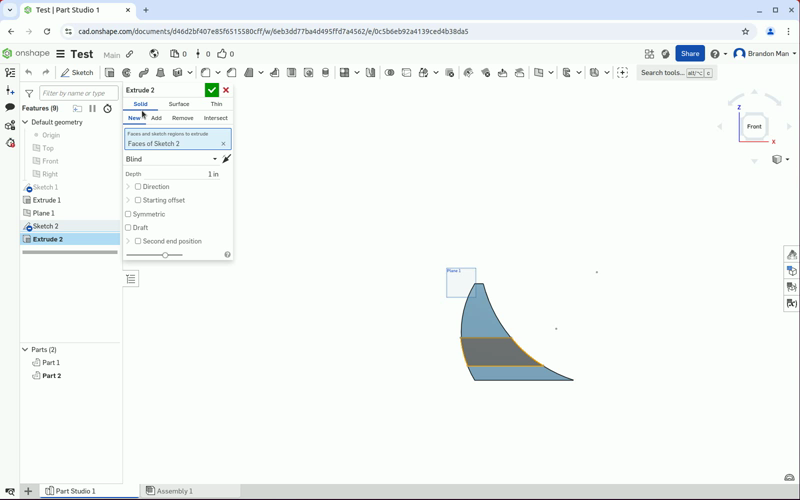
mouse_move(137, 120)
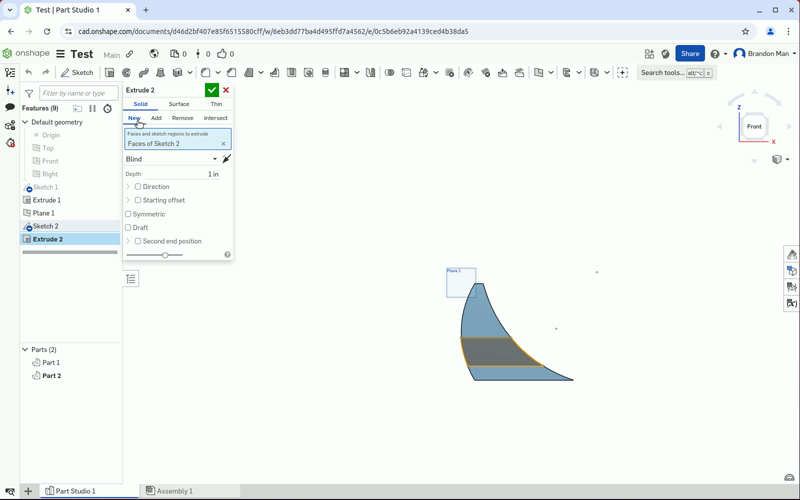
click(137, 120)
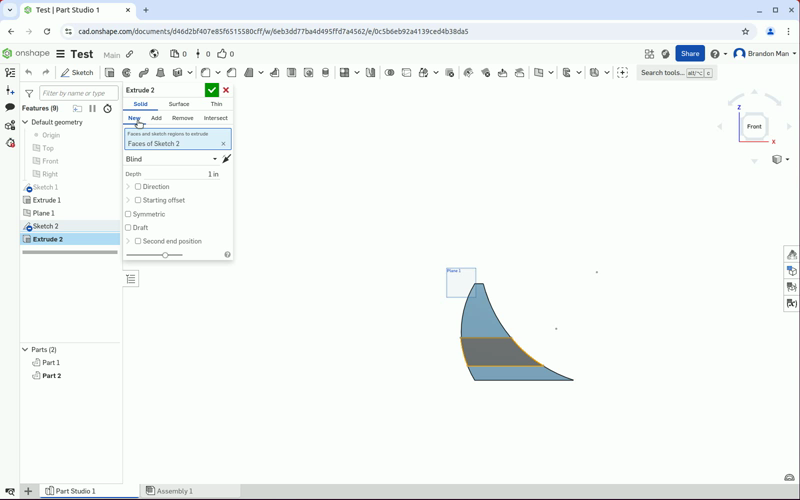
key(tab, 4)
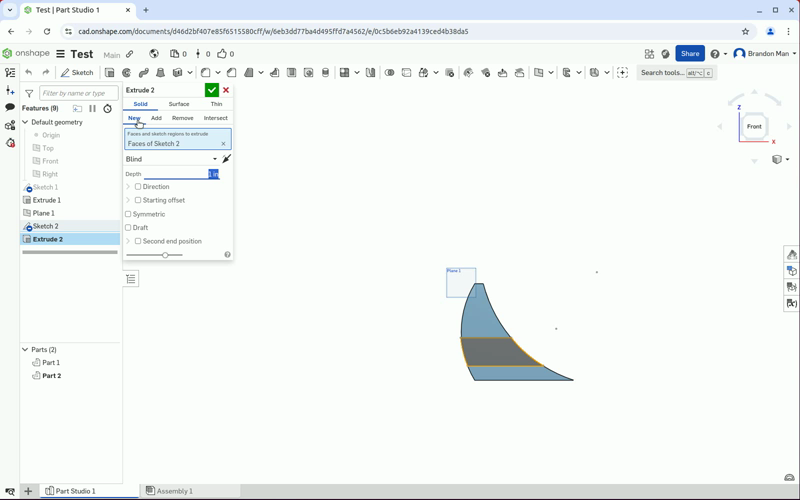
text(1.444)
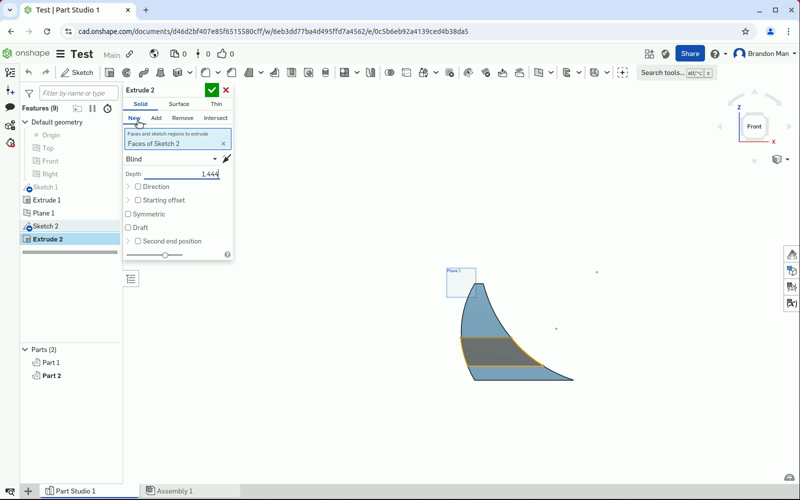
key(enter)
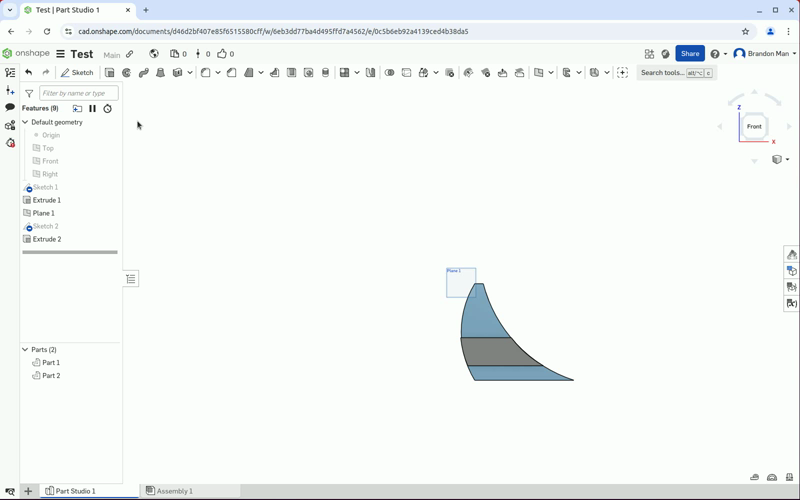
key(shift+h)
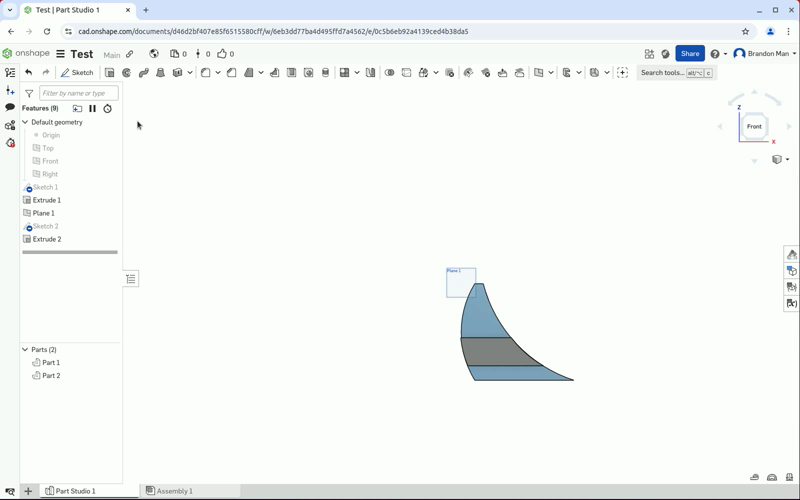
key(shift+h)
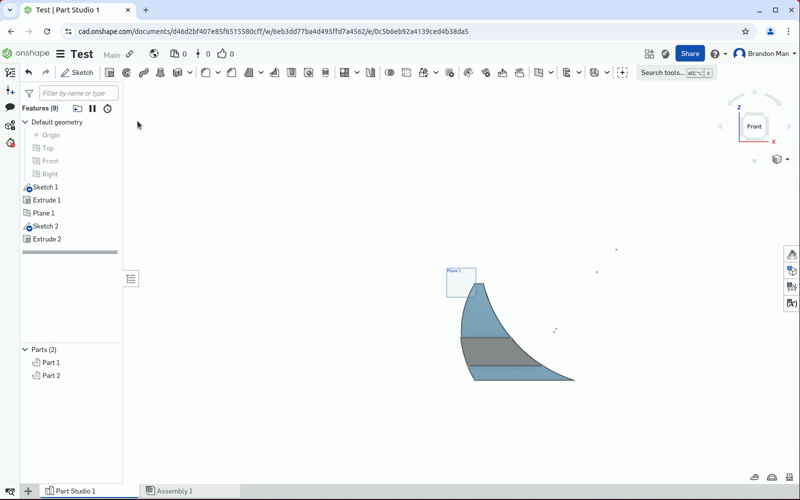
key(shift+7)
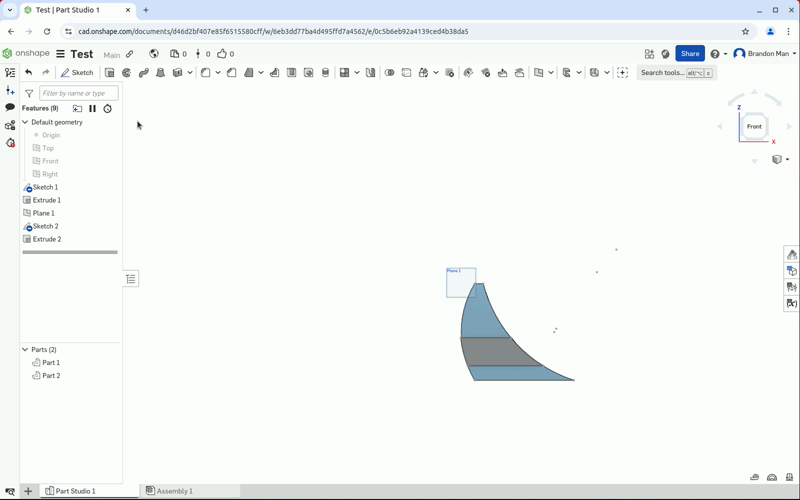
key(left, 2)
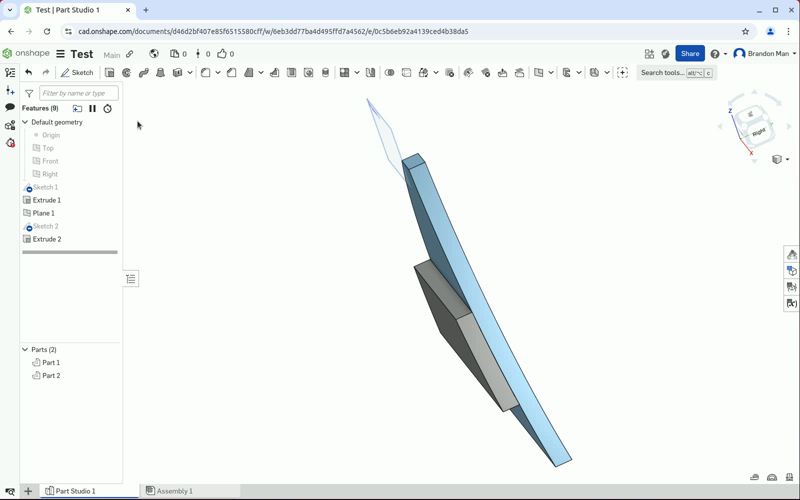
key(down, 2)
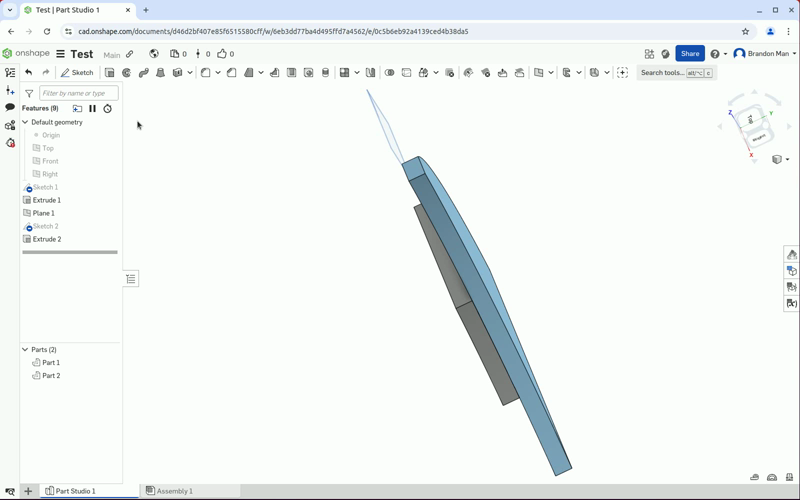
key(up, 2)
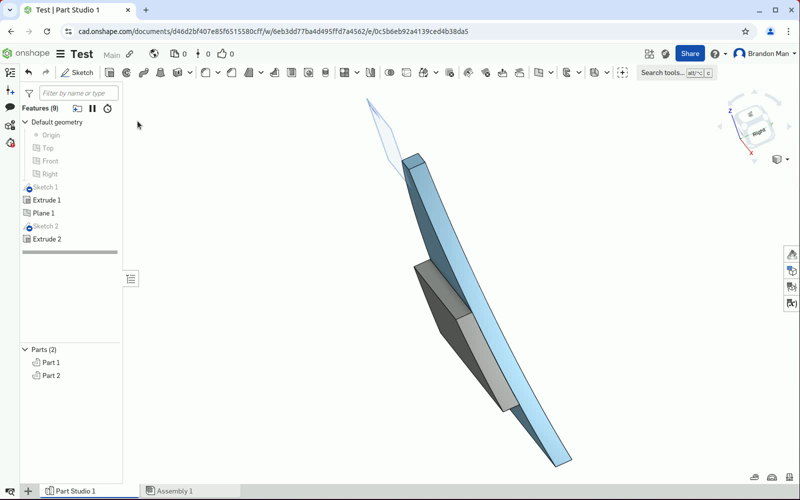
key(right, 2)
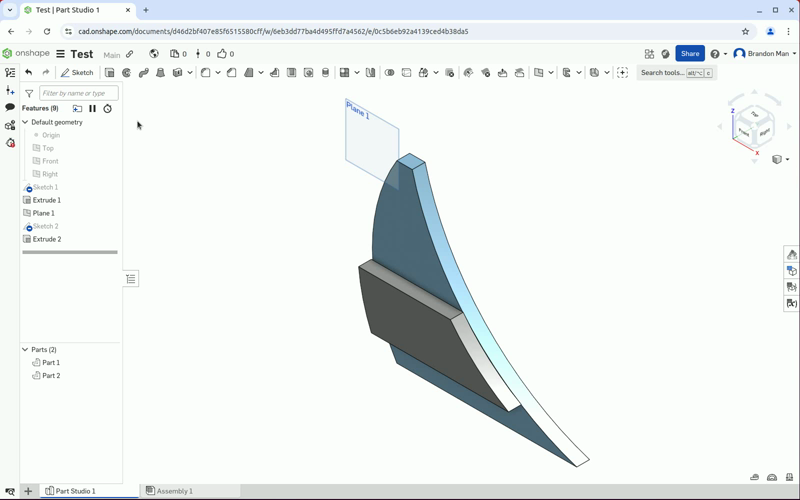
mouse_move(73, 189)
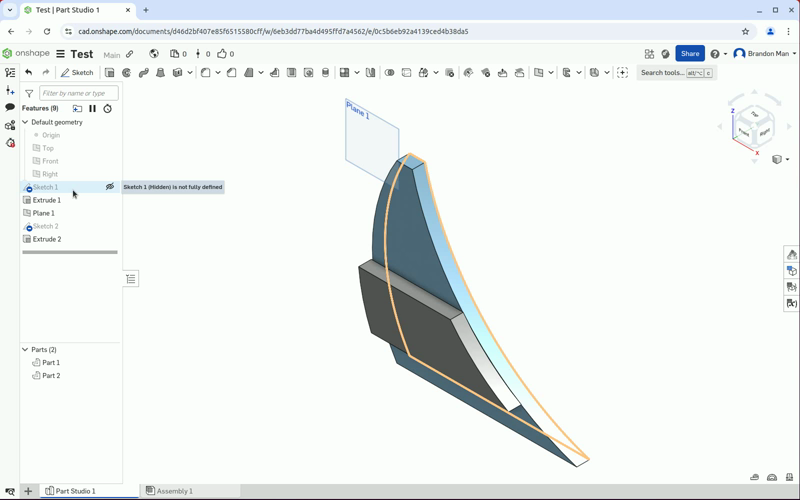
click(73, 189)